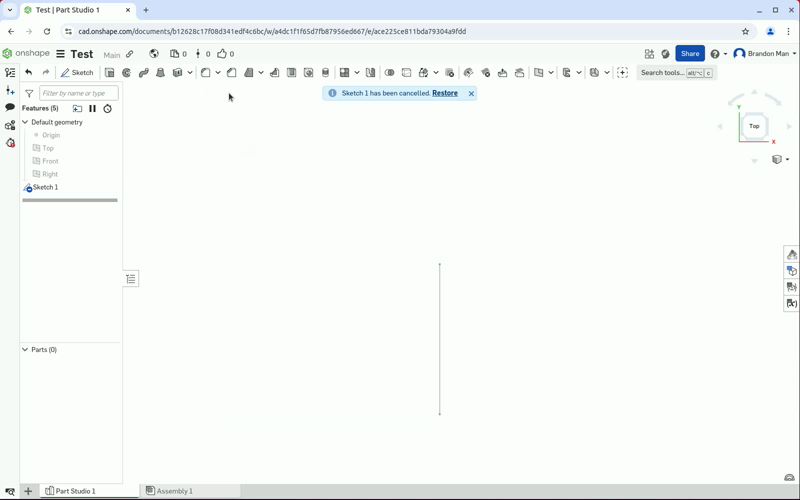
key(shift+h)
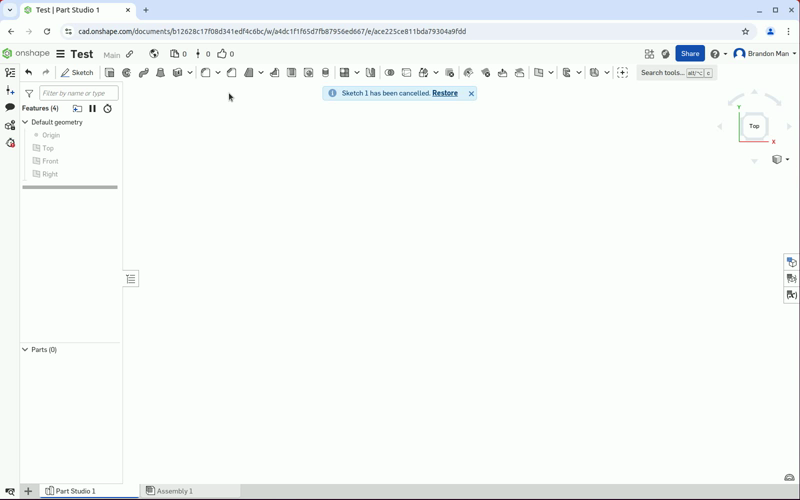
mouse_move(73, 352)
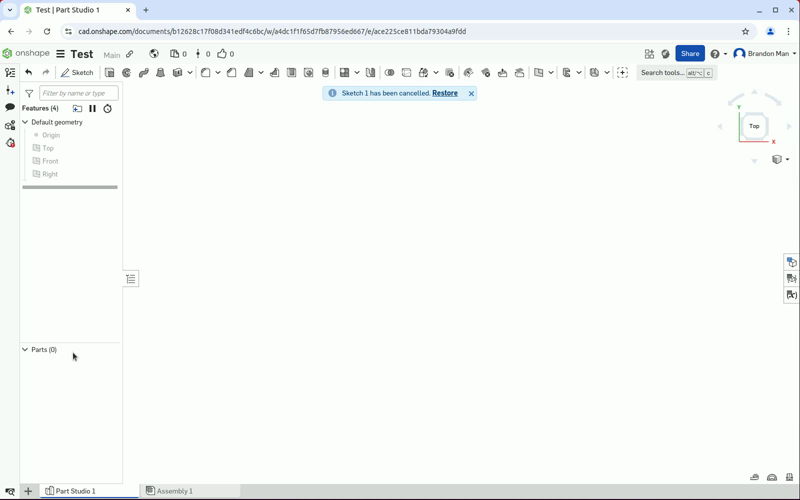
key(y)
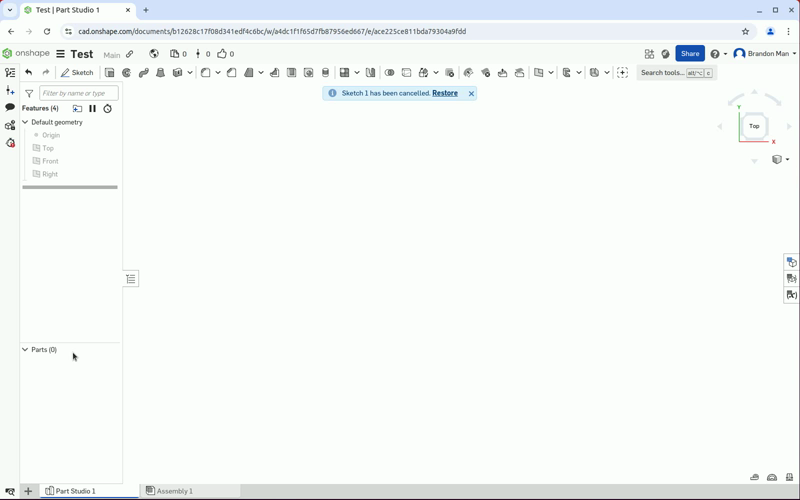
key(shift+p)
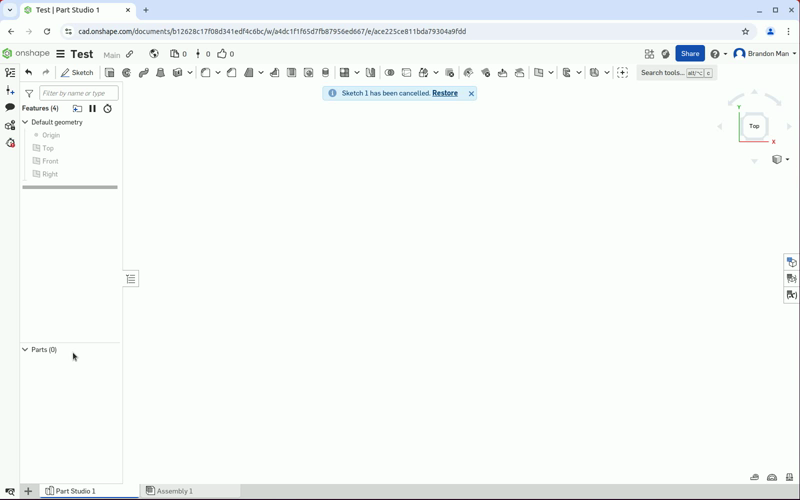
key(space)
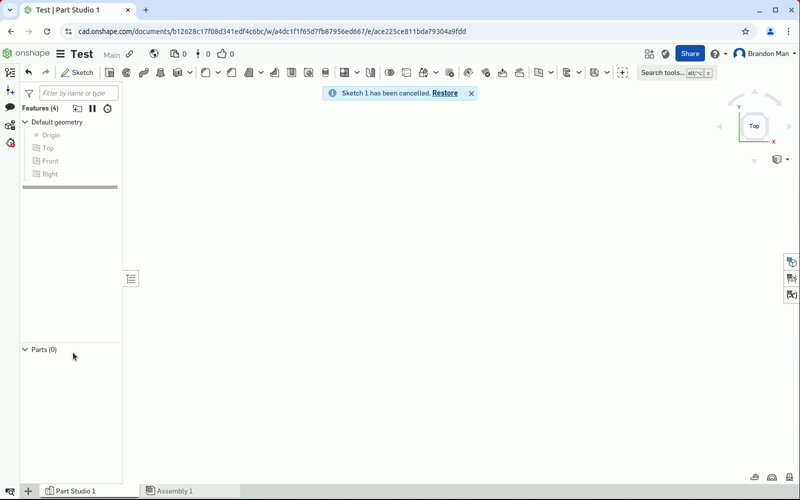
key_down(shift)
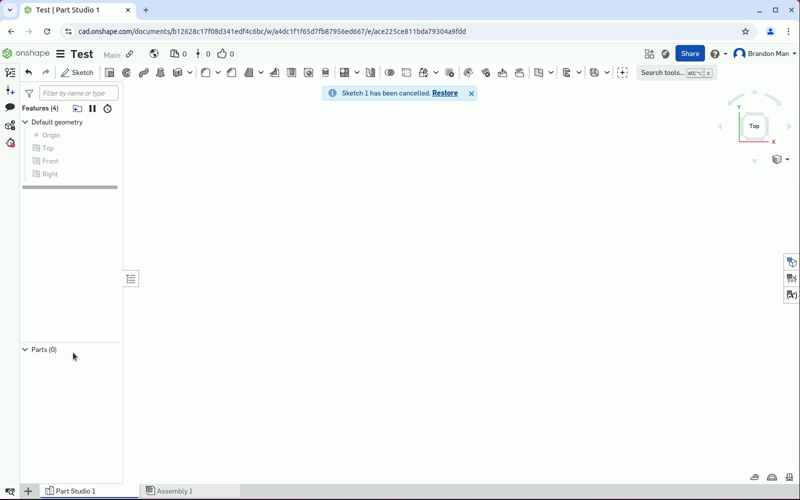
key(up)
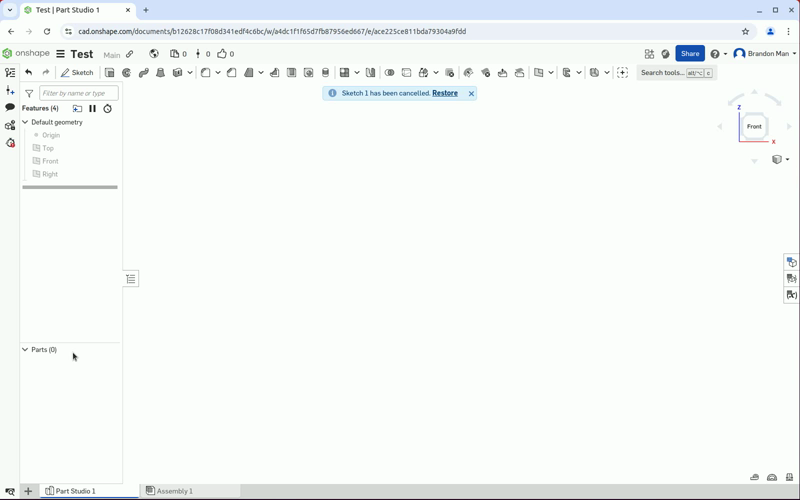
key_up(shift)
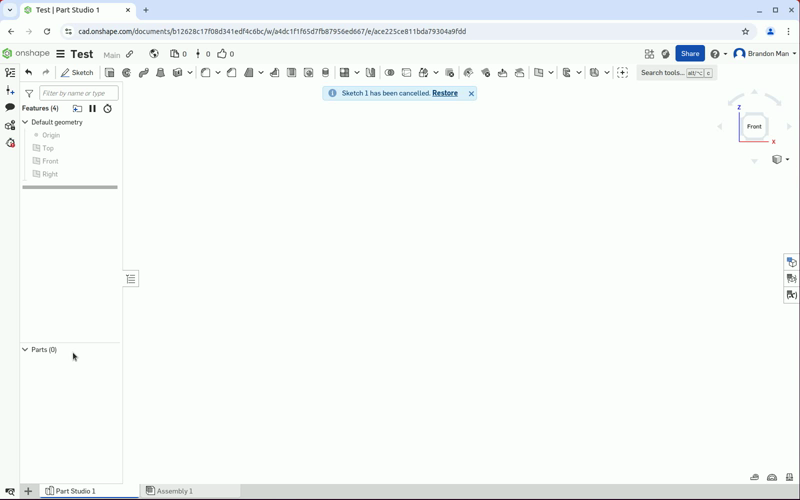
mouse_move(73, 352)
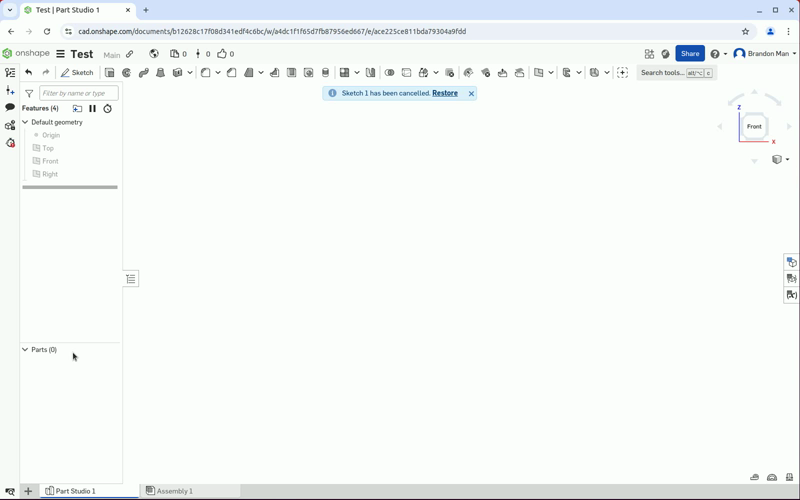
key(shift+y)
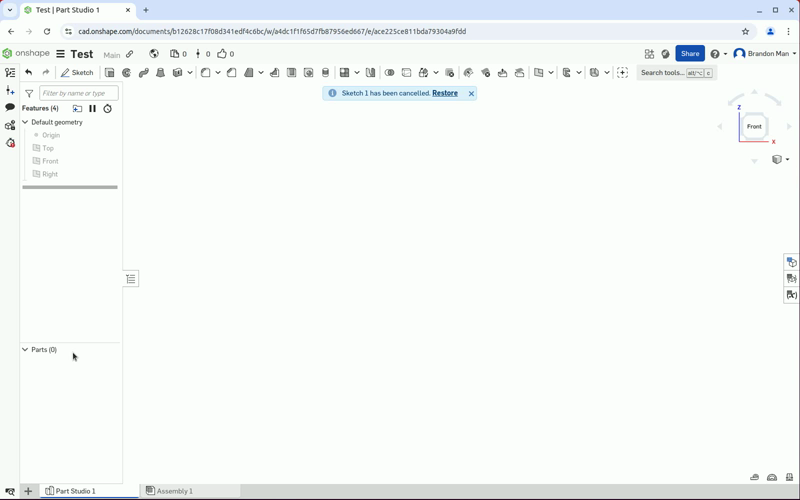
key(shift+s)
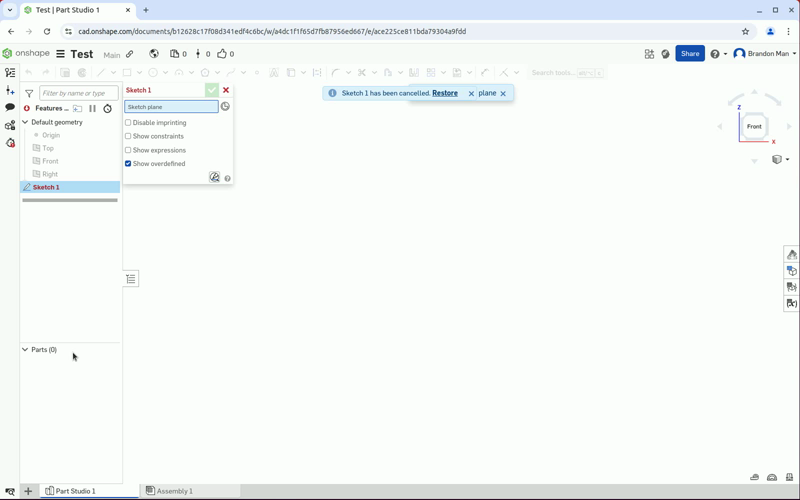
mouse_move(73, 163)
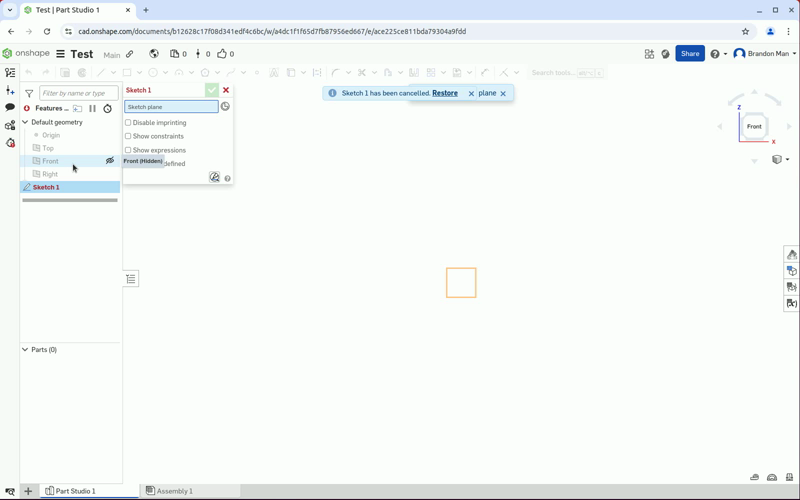
click(73, 163)
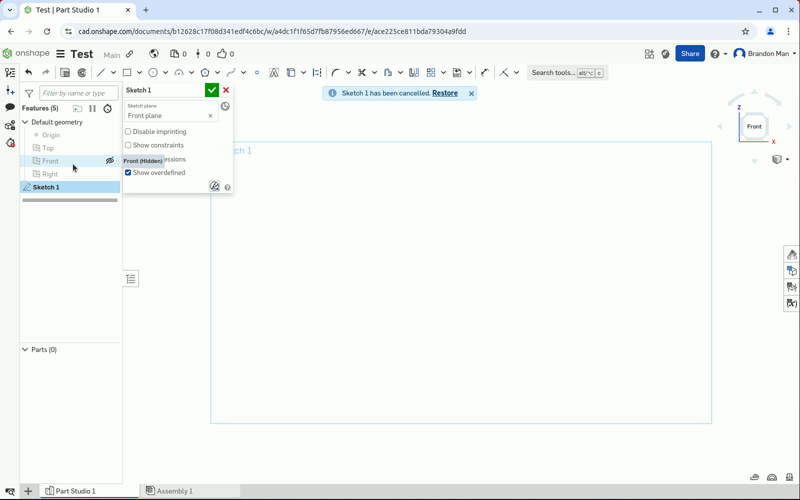
mouse_move(73, 352)
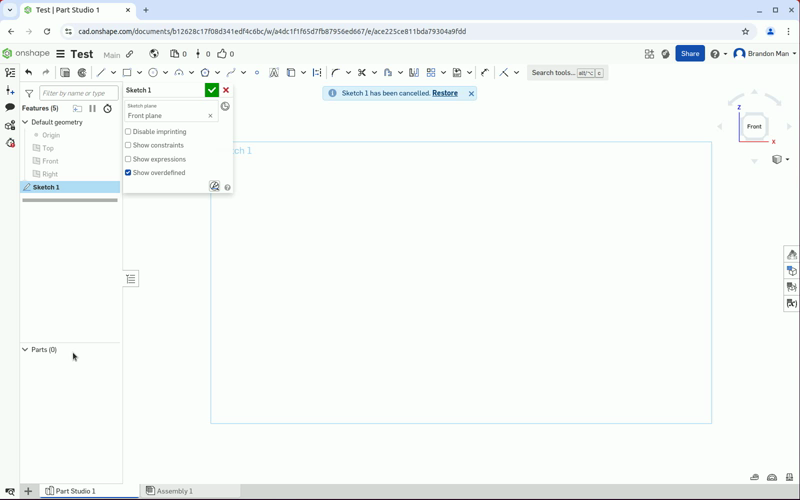
key(y)
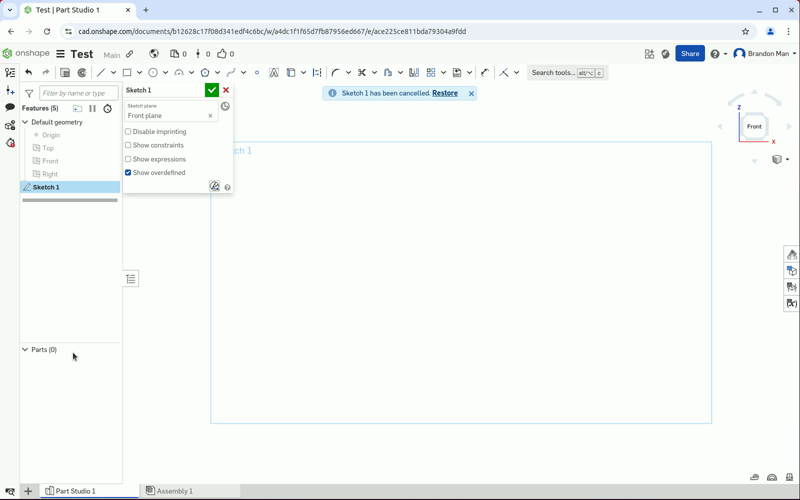
key(c)
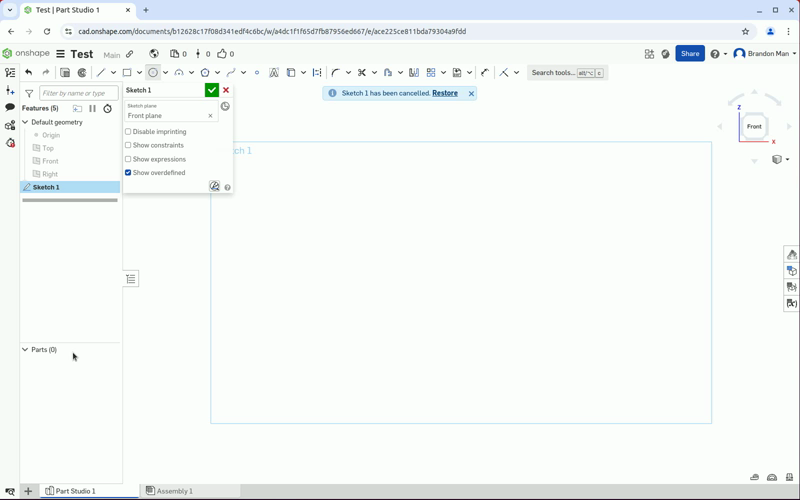
key_down(shift)
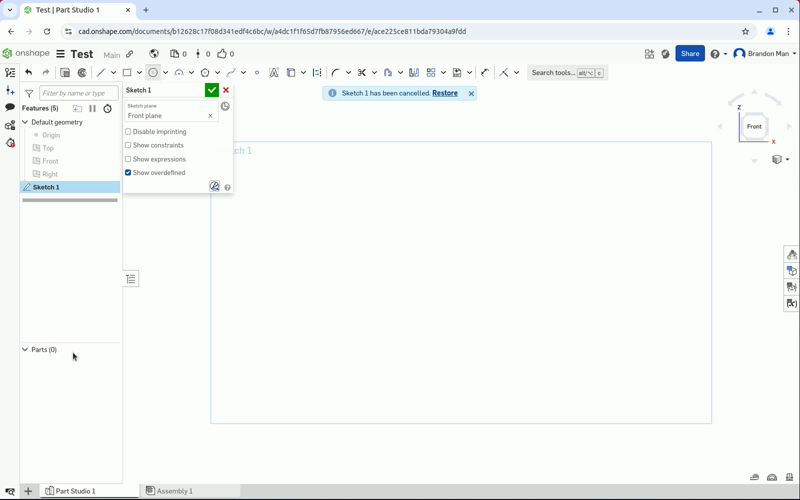
mouse_move(460, 282)
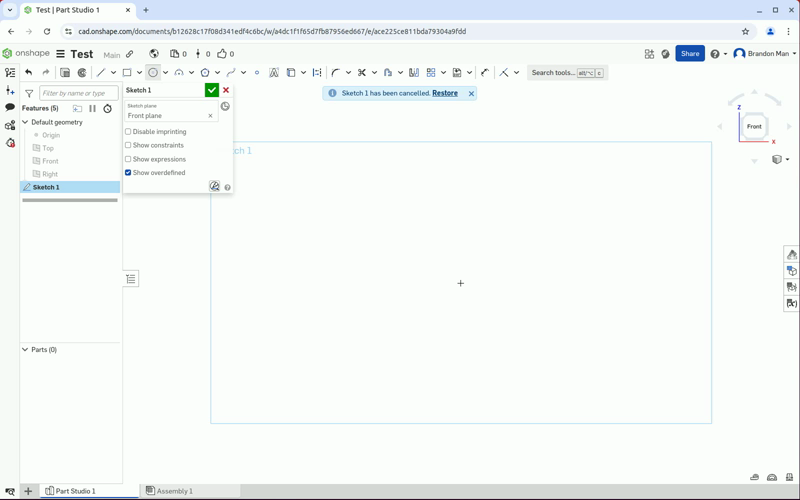
click(460, 282)
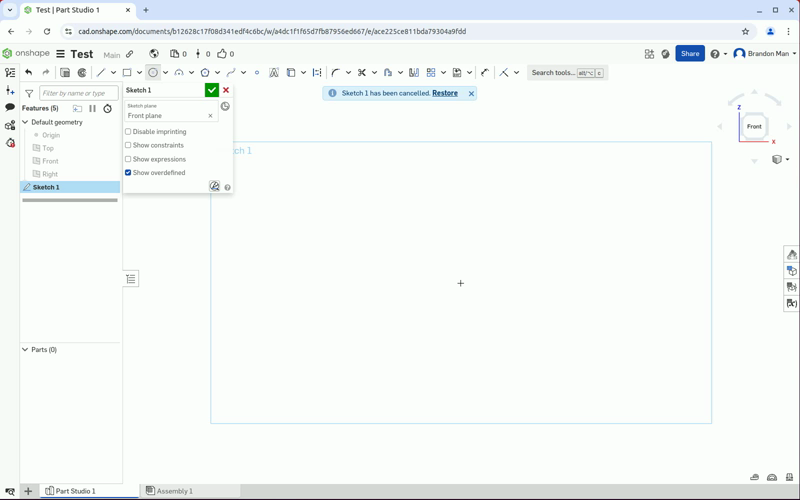
key_up(shift)
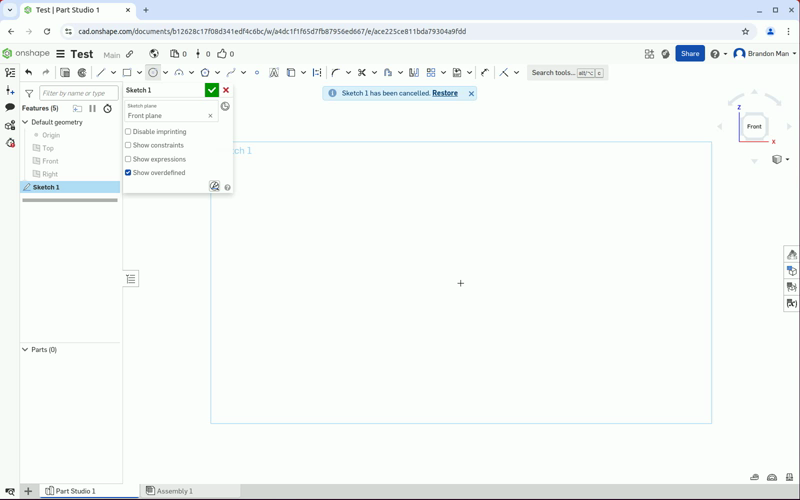
mouse_move(505, 282)
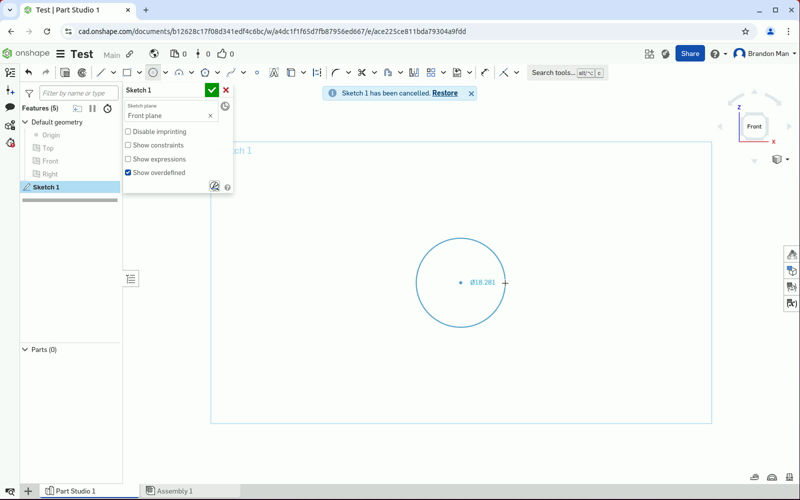
click(505, 282)
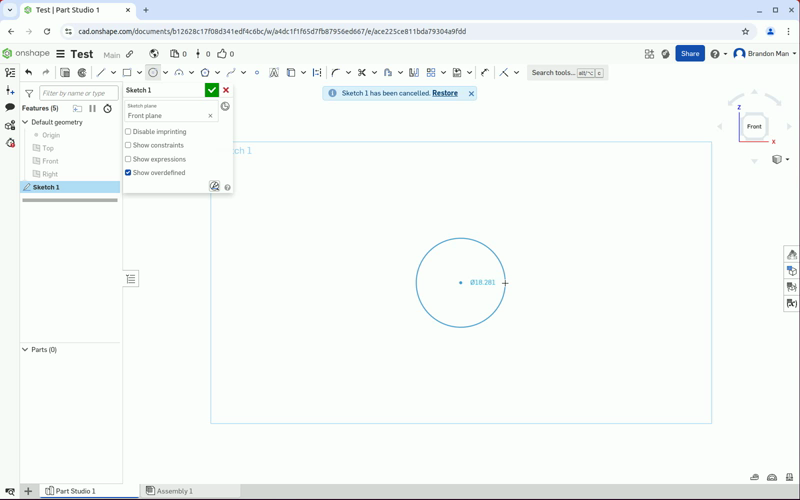
key(esc)
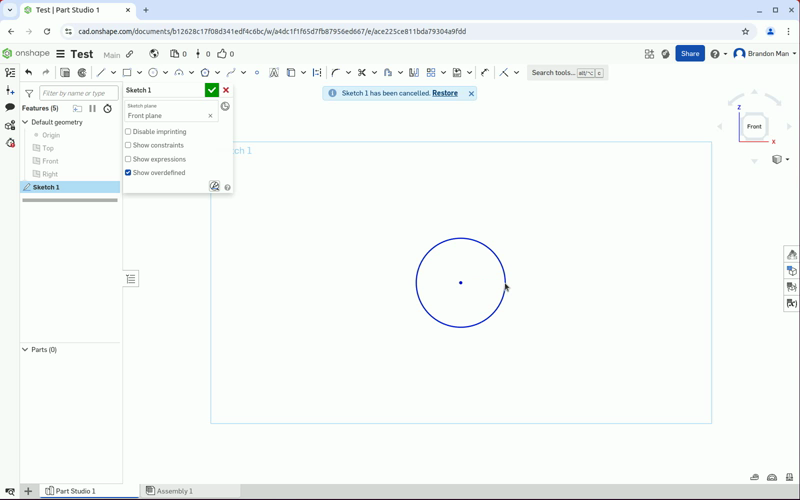
key(c)
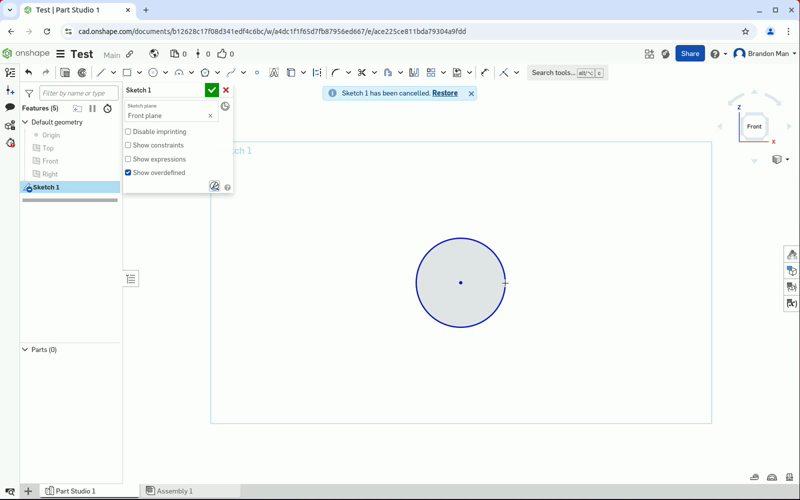
key_down(shift)
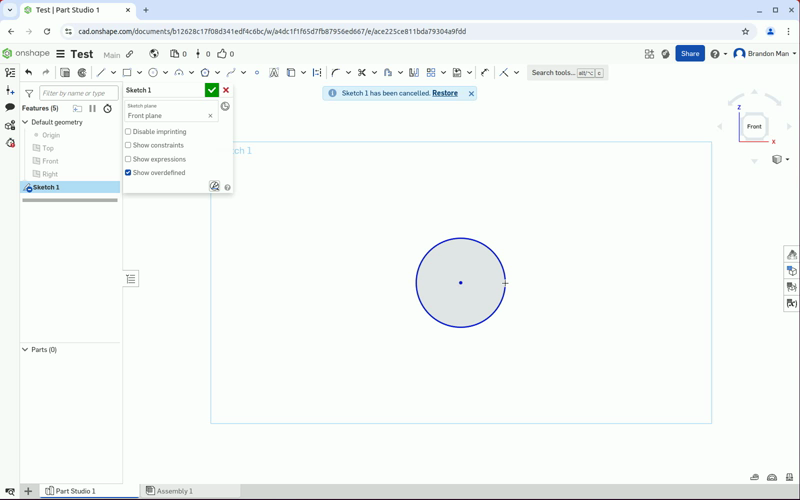
mouse_move(460, 282)
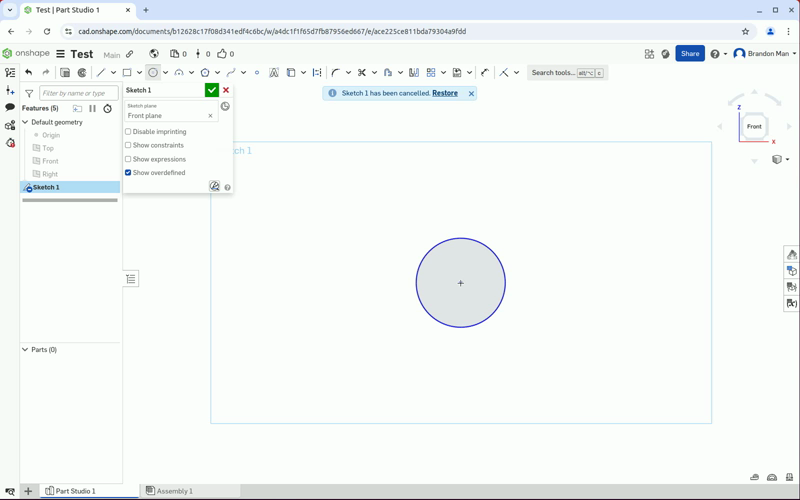
click(460, 282)
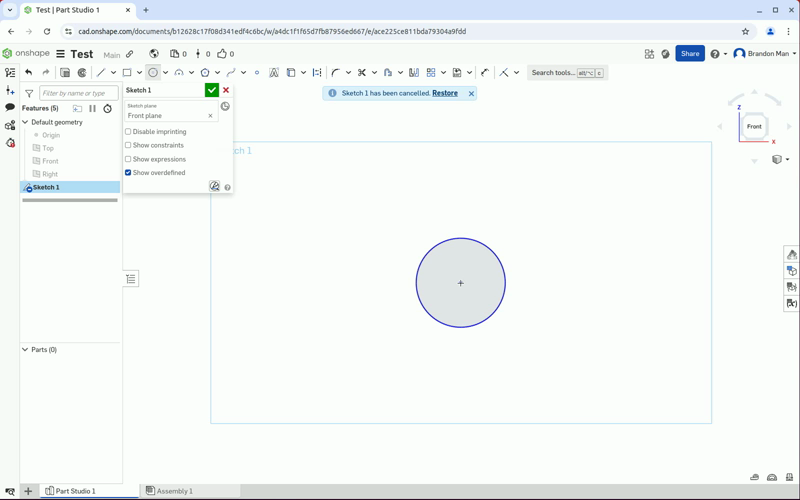
key_up(shift)
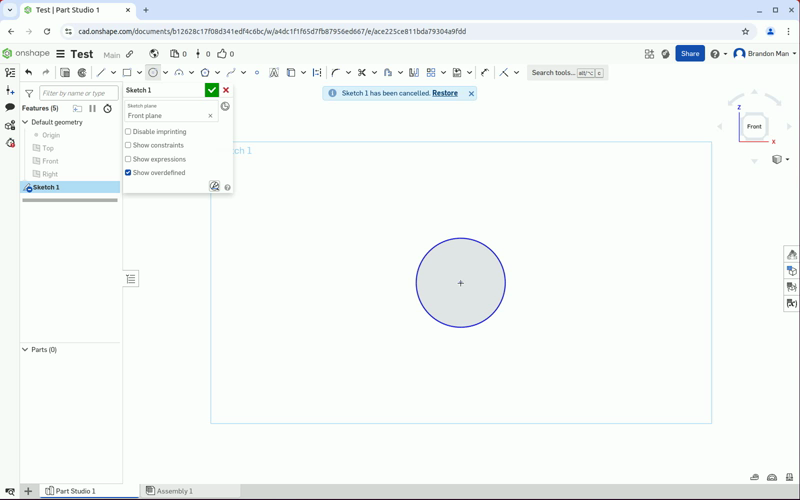
mouse_move(478, 282)
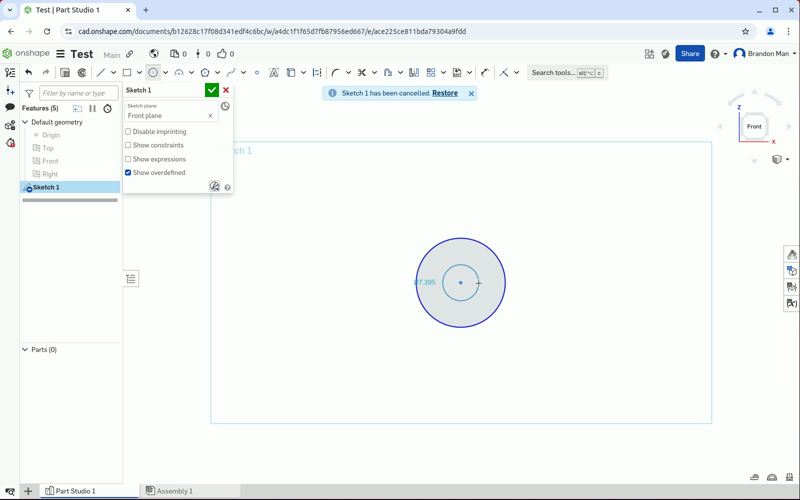
click(478, 282)
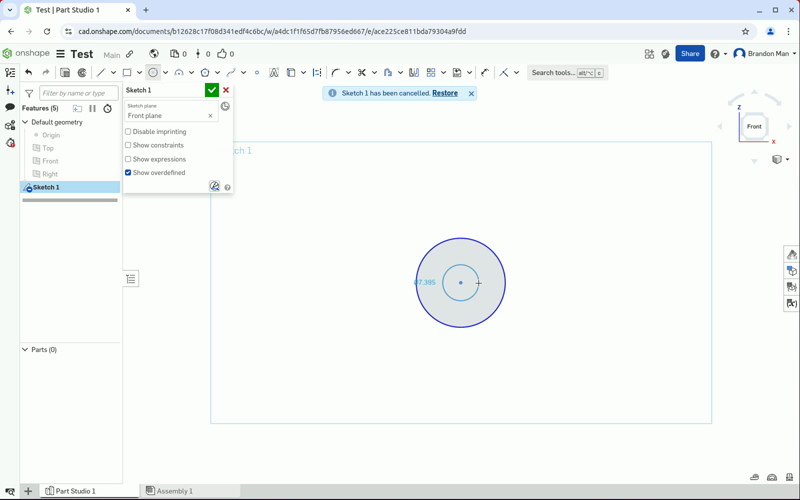
key(esc)
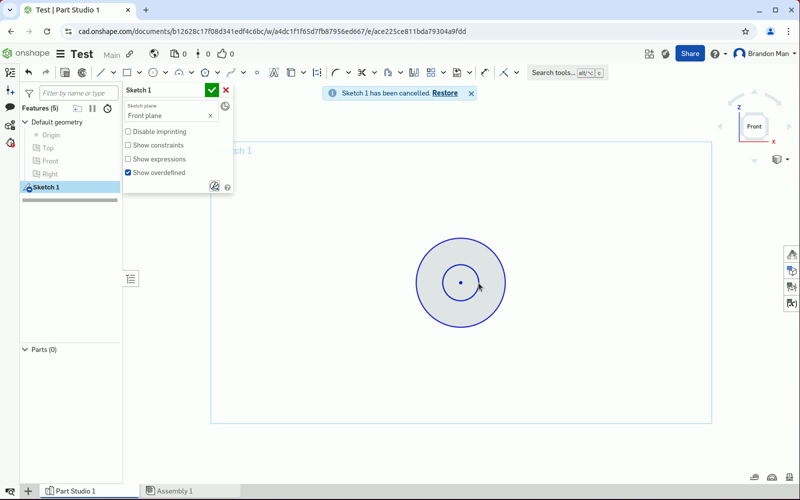
mouse_move(449, 300)
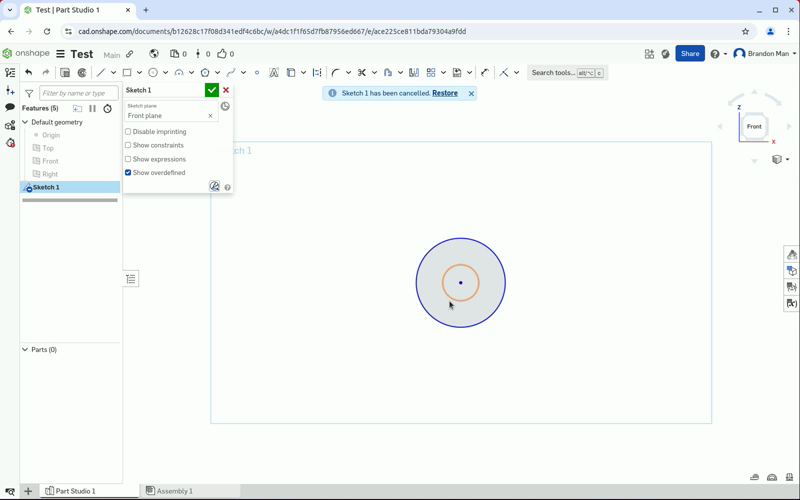
click(449, 300)
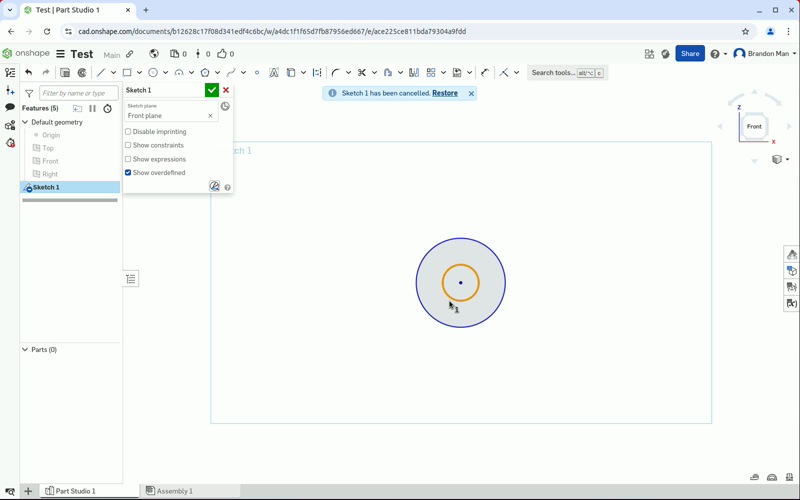
mouse_move(73, 352)
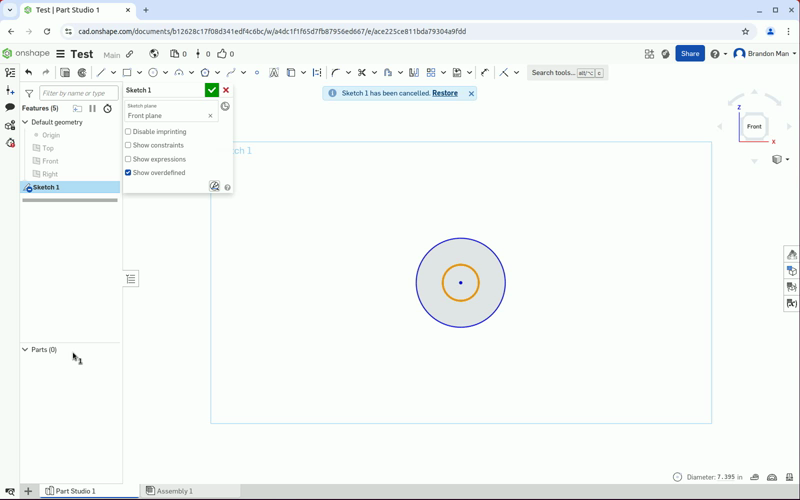
key(shift+y)
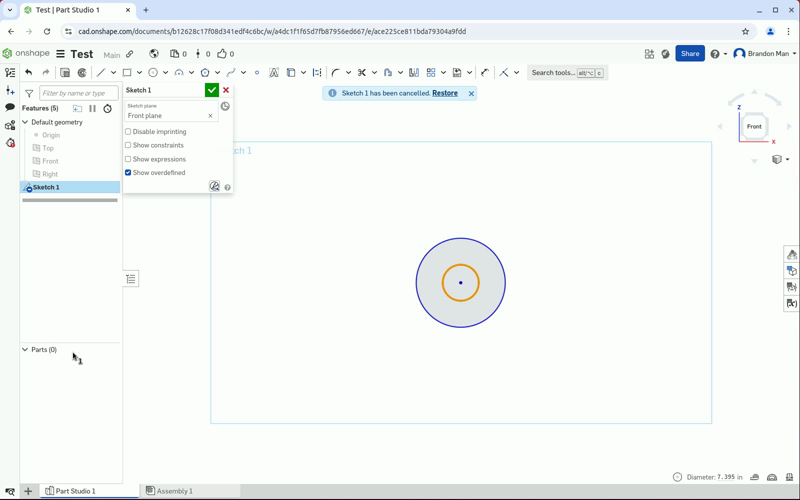
key(shift+e)
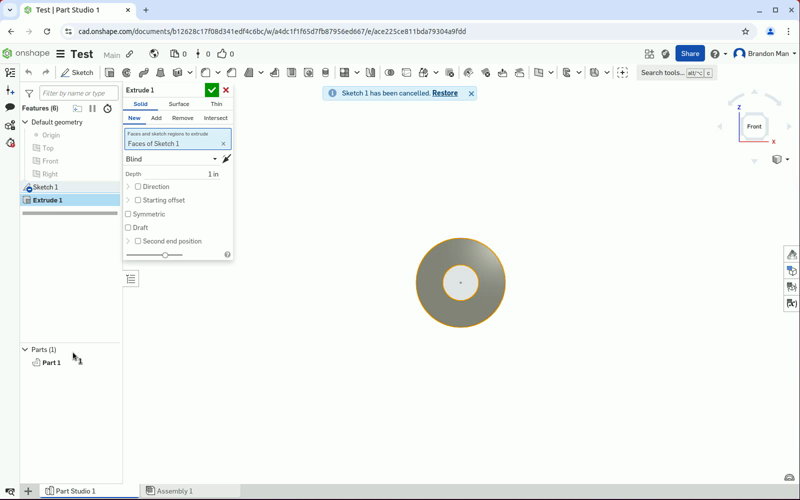
mouse_move(143, 106)
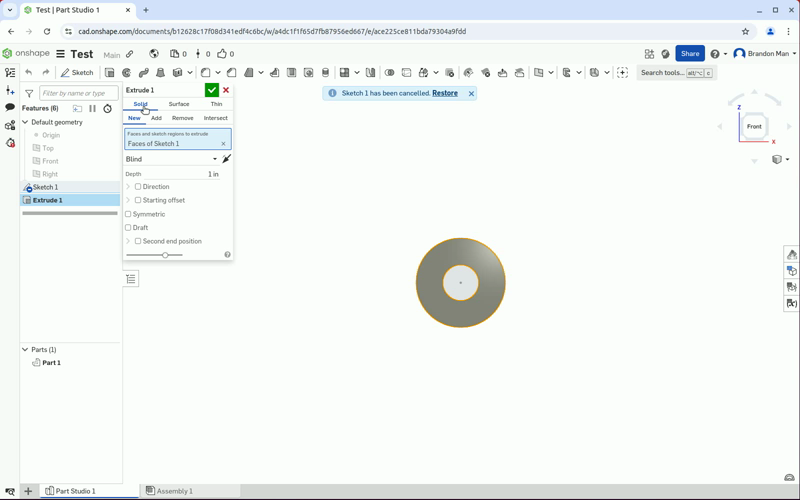
click(143, 106)
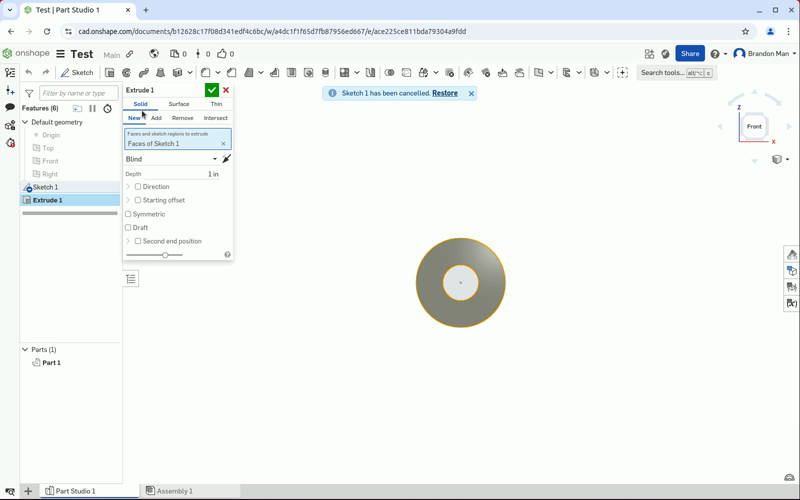
mouse_move(137, 120)
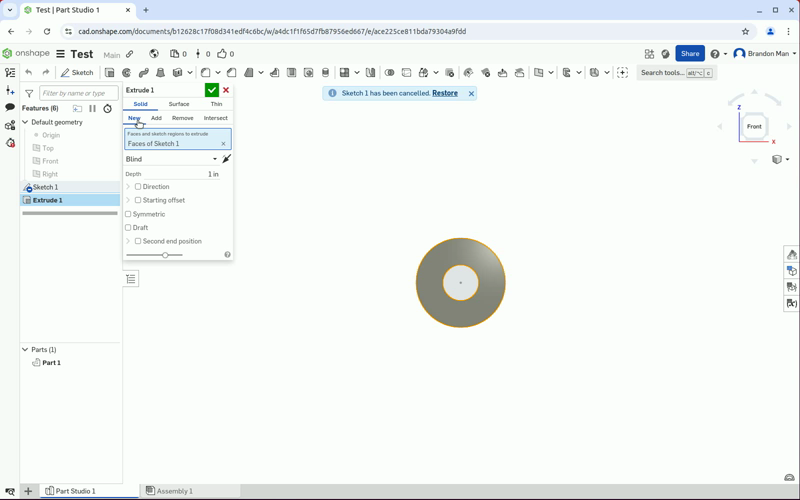
click(137, 120)
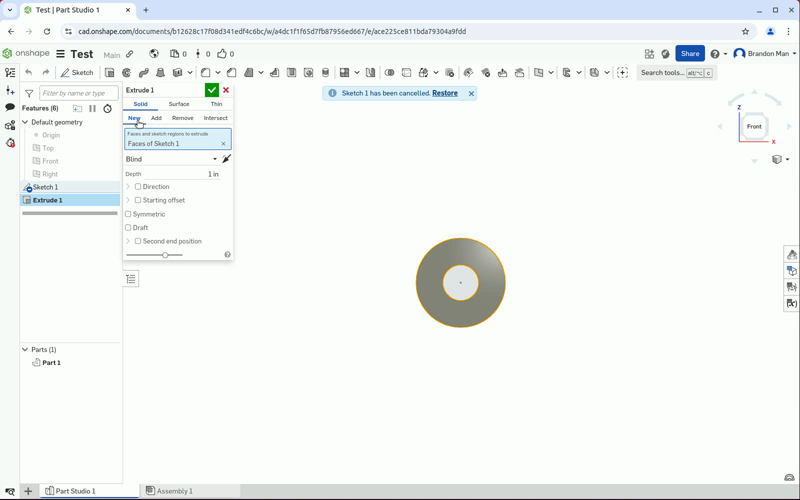
key(tab, 4)
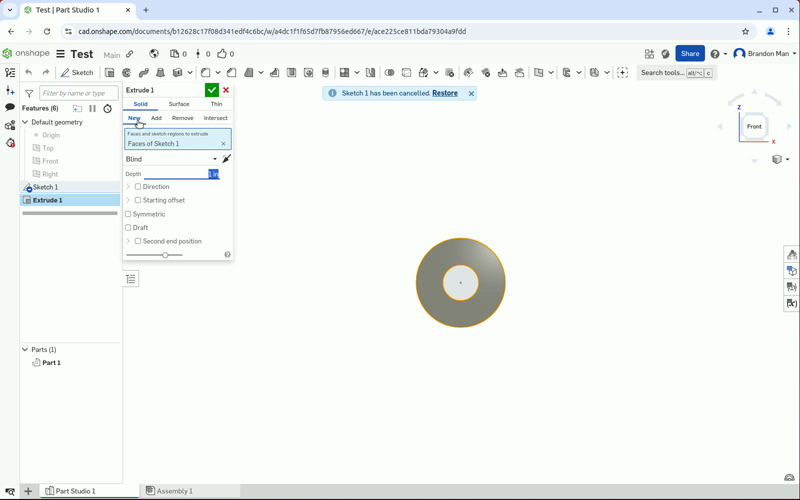
text(3.611)
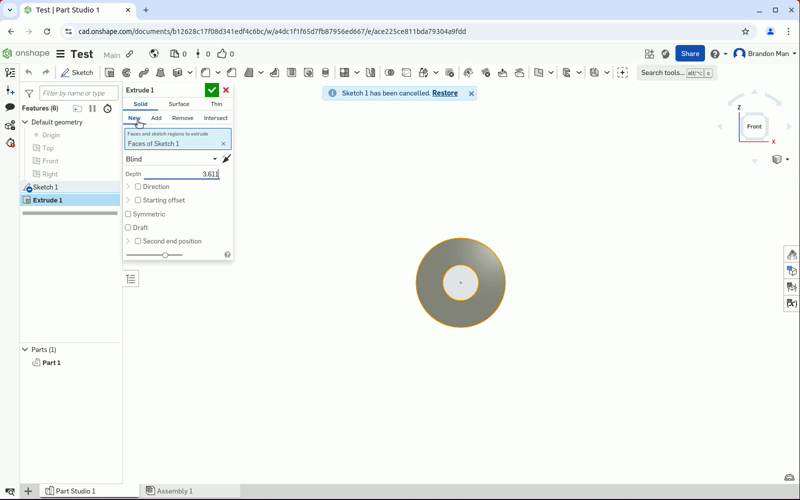
key(enter)
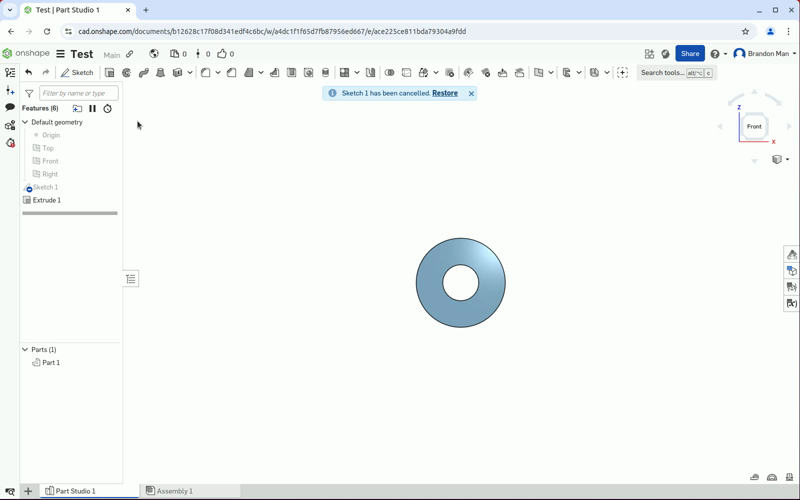
key(shift+h)
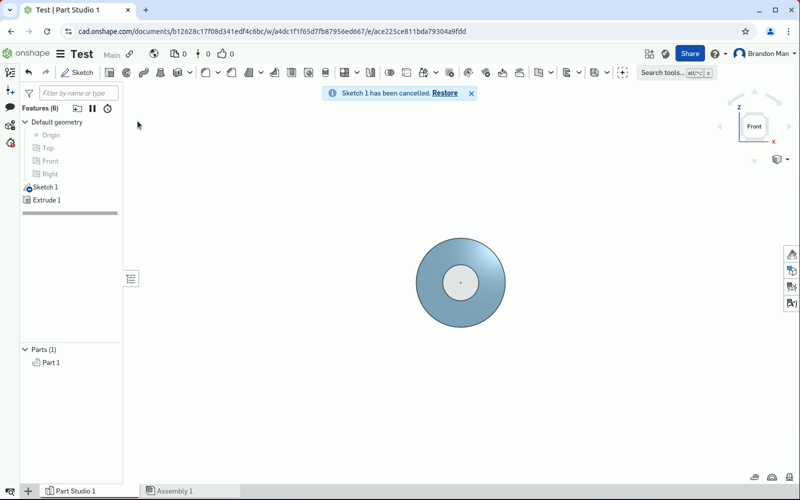
key(shift+h)
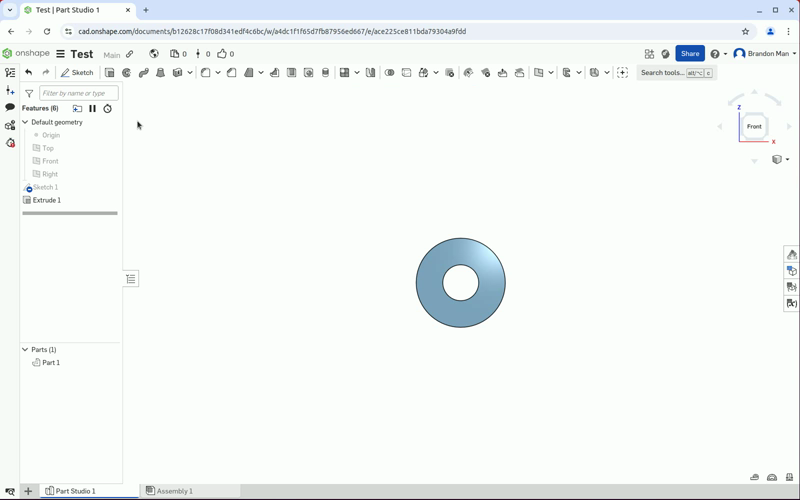
mouse_move(73, 189)
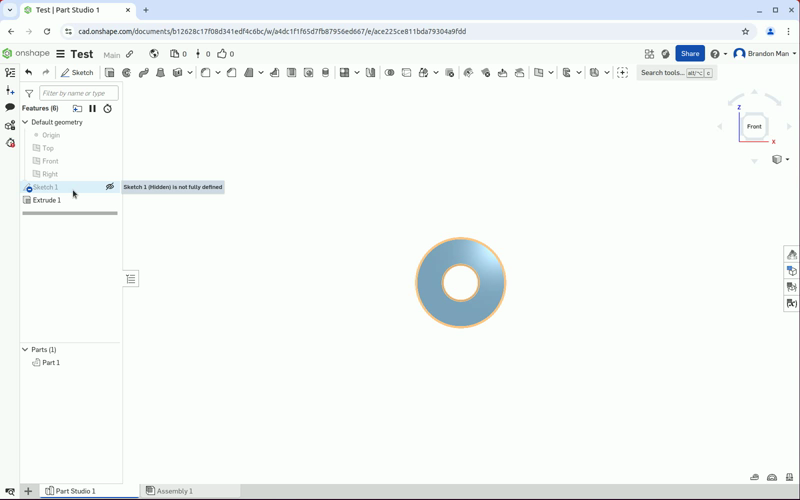
click(73, 189)
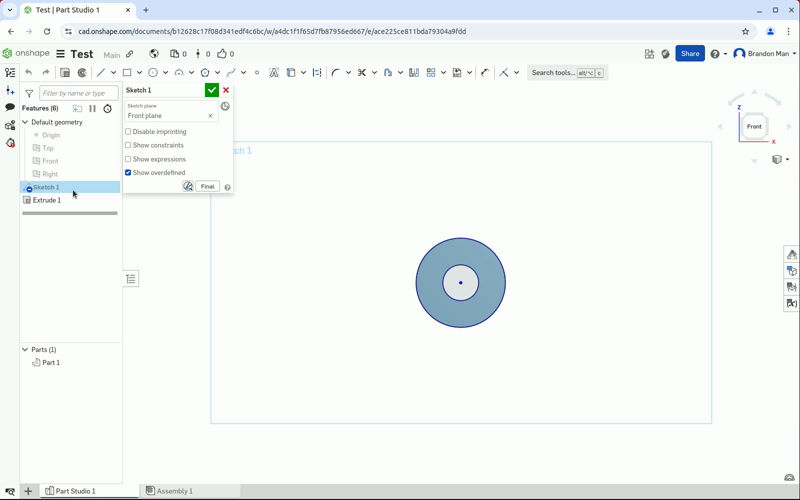
mouse_move(229, 92)
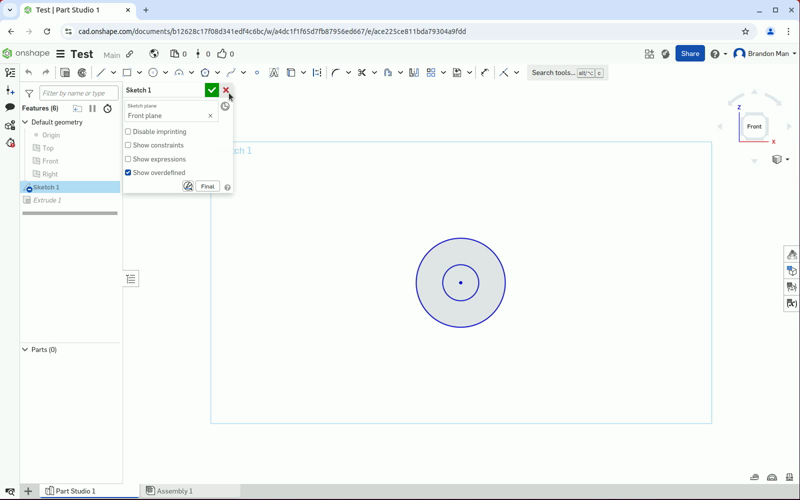
click(229, 92)
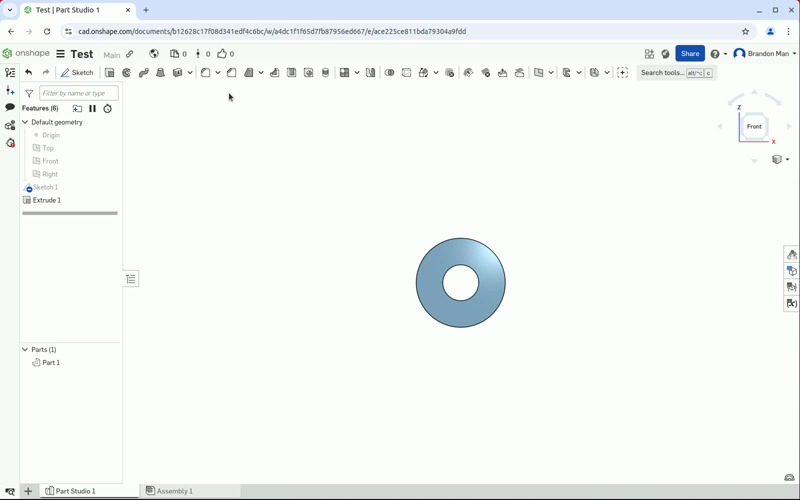
mouse_move(541, 75)
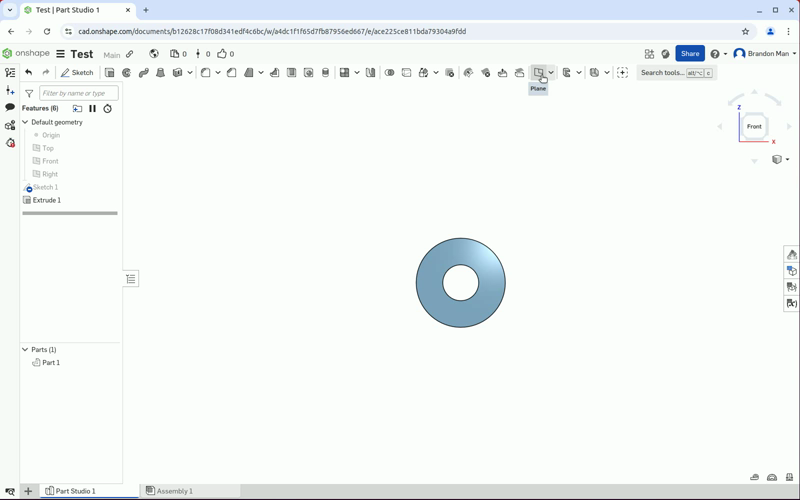
click(541, 75)
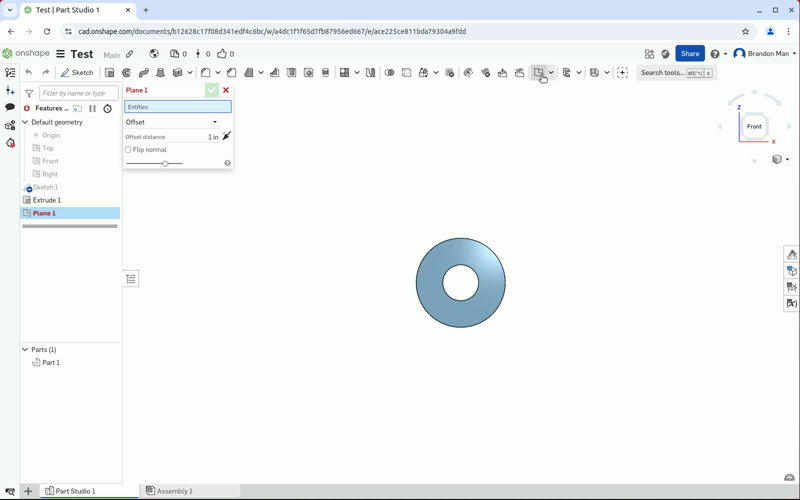
mouse_move(73, 163)
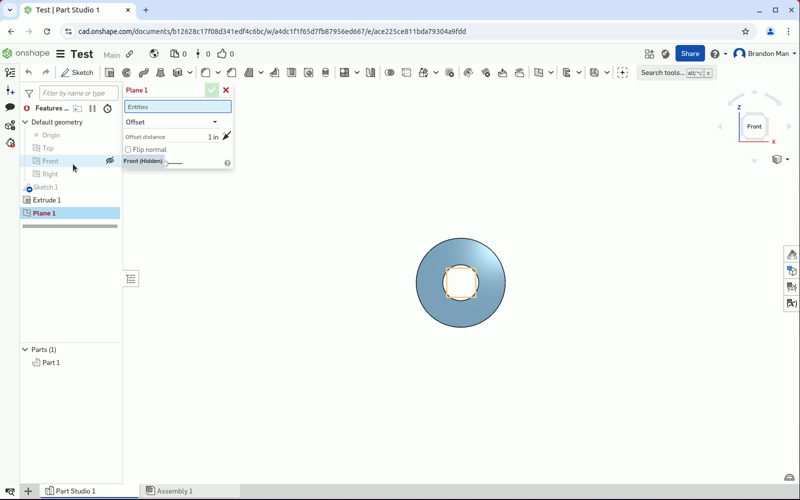
click(73, 163)
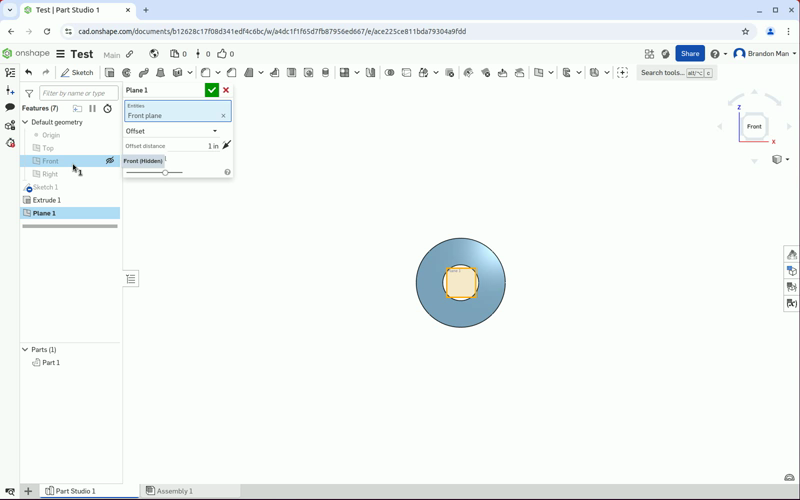
key(tab, 2)
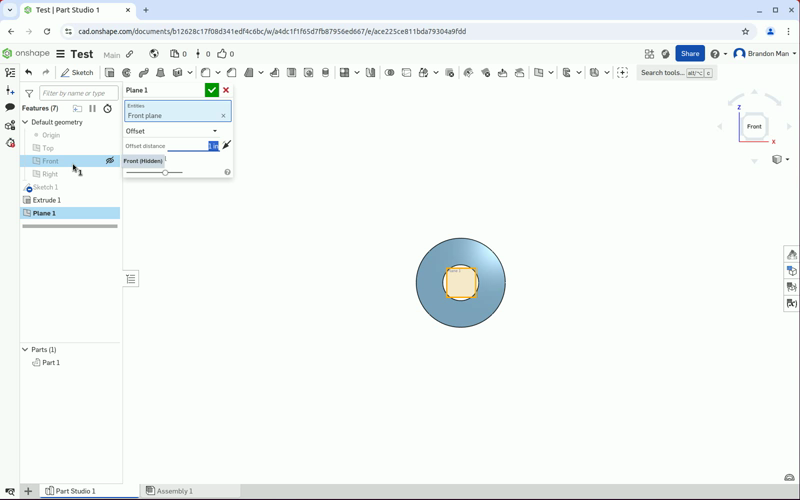
text(3.605)
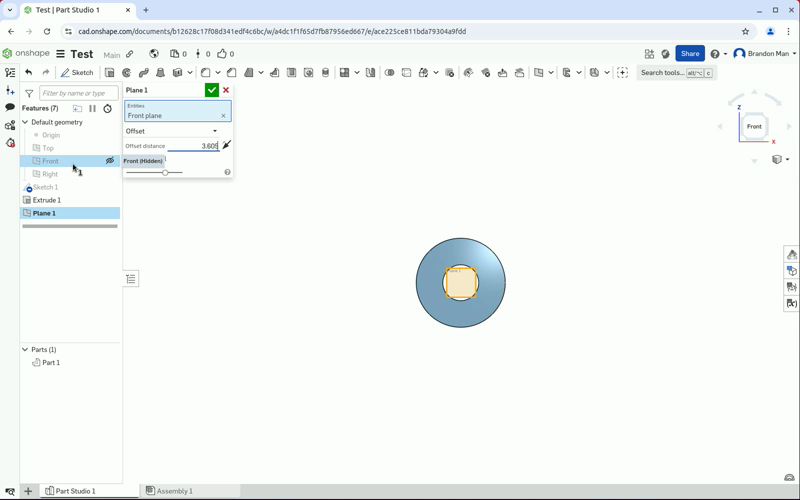
key(enter, 2)
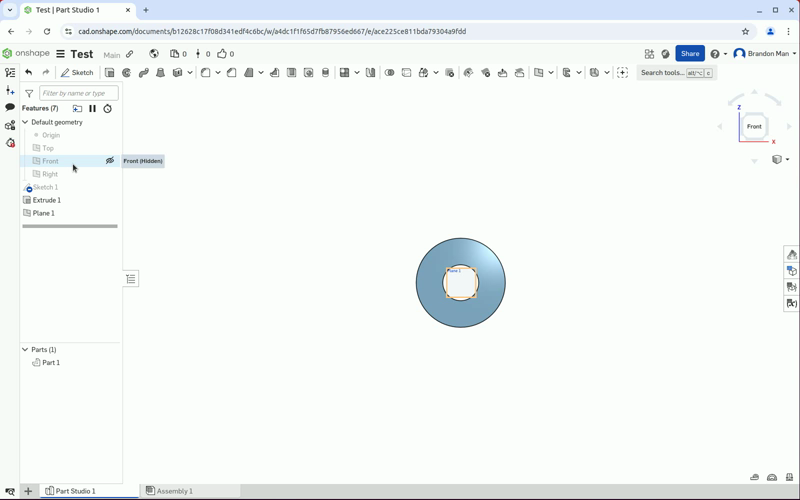
key(shift+s)
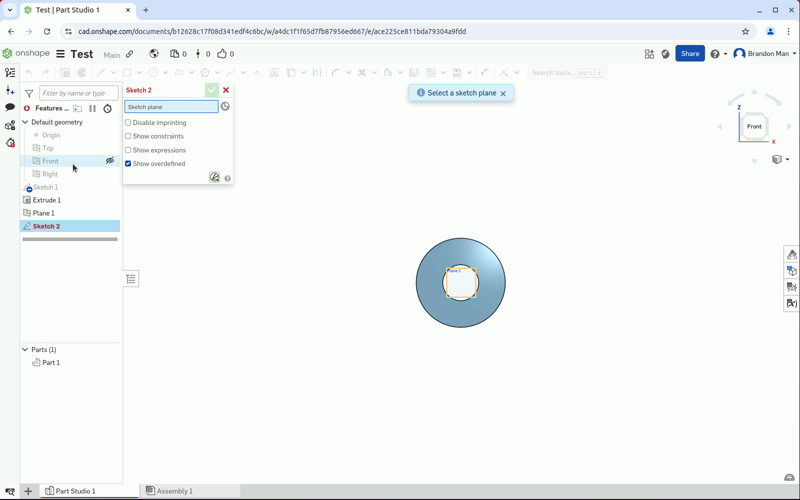
mouse_move(73, 215)
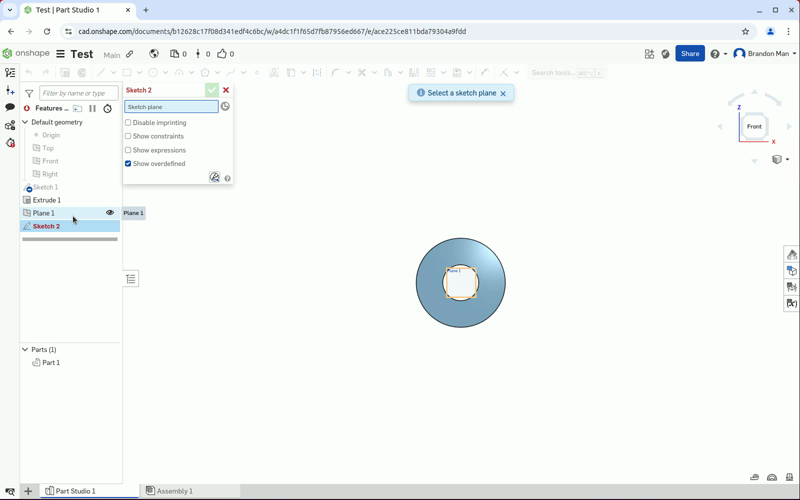
click(73, 215)
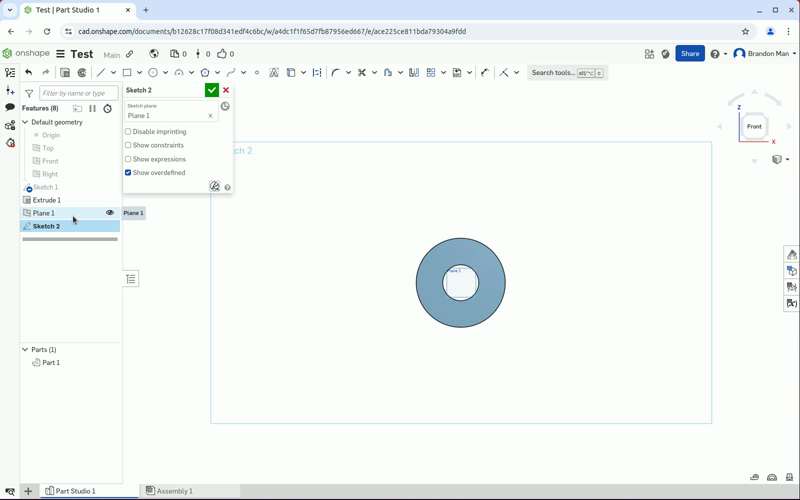
mouse_move(73, 352)
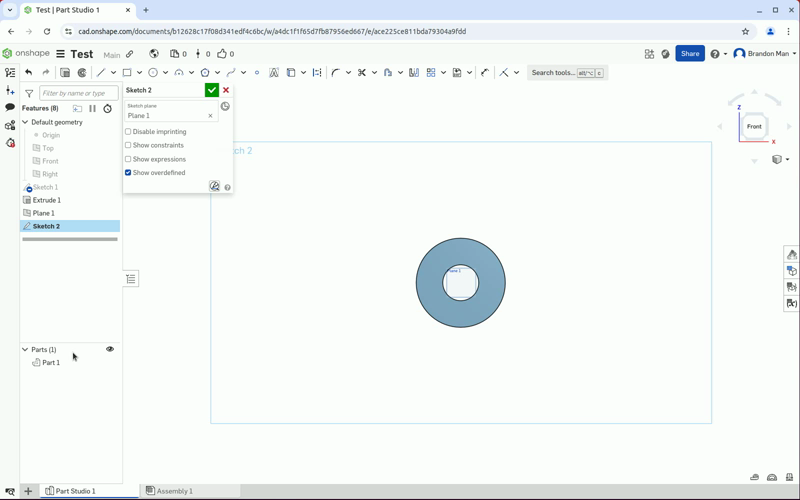
key(y)
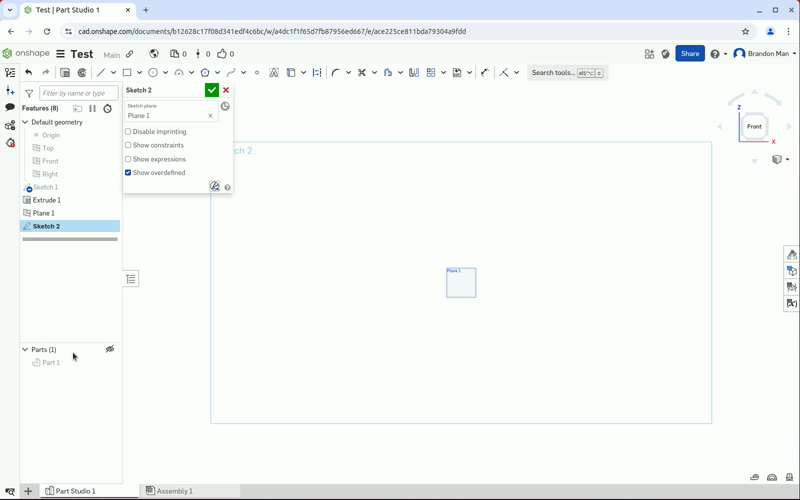
key(c)
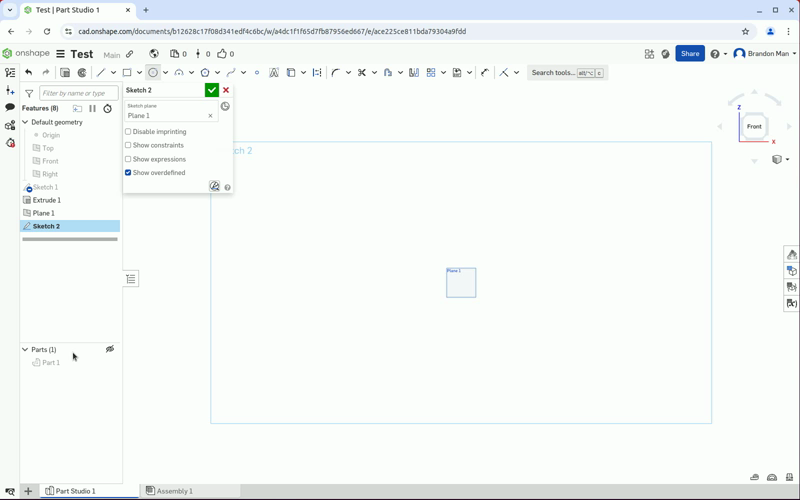
key_down(shift)
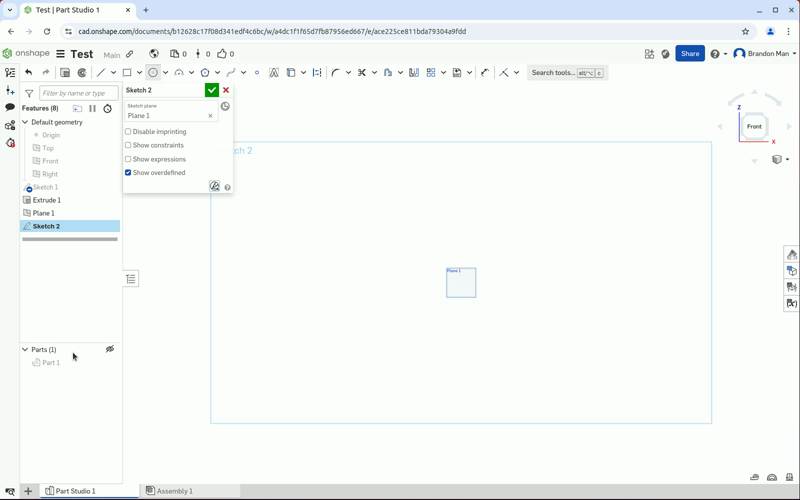
mouse_move(460, 282)
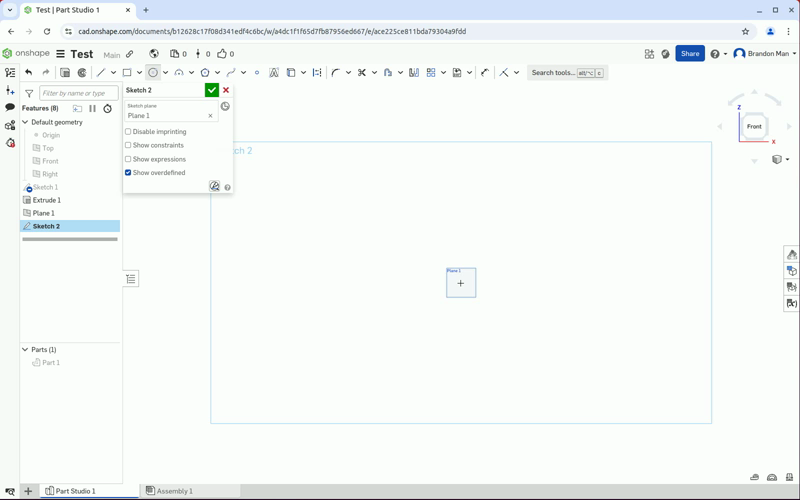
click(460, 282)
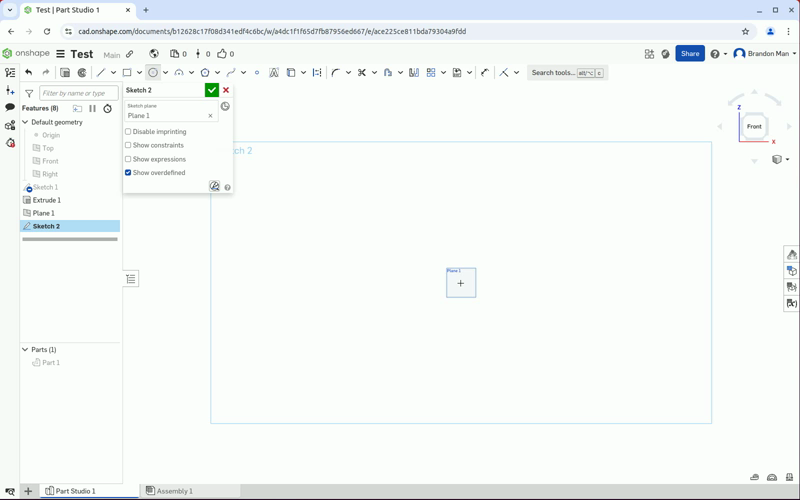
key_up(shift)
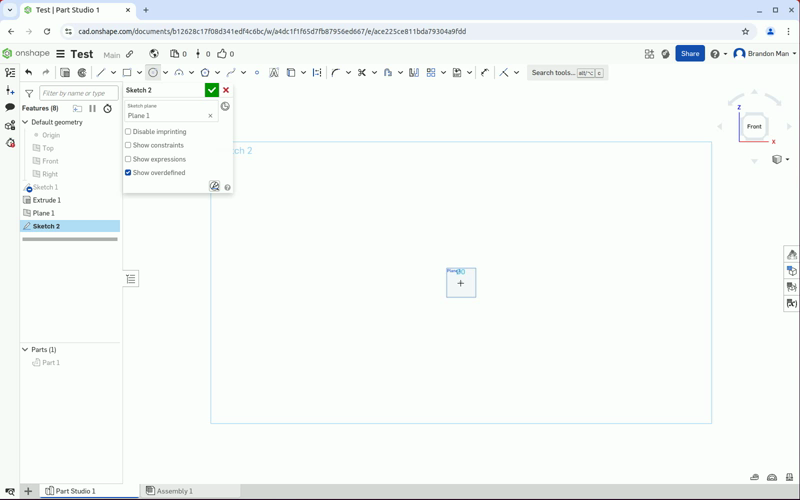
mouse_move(492, 282)
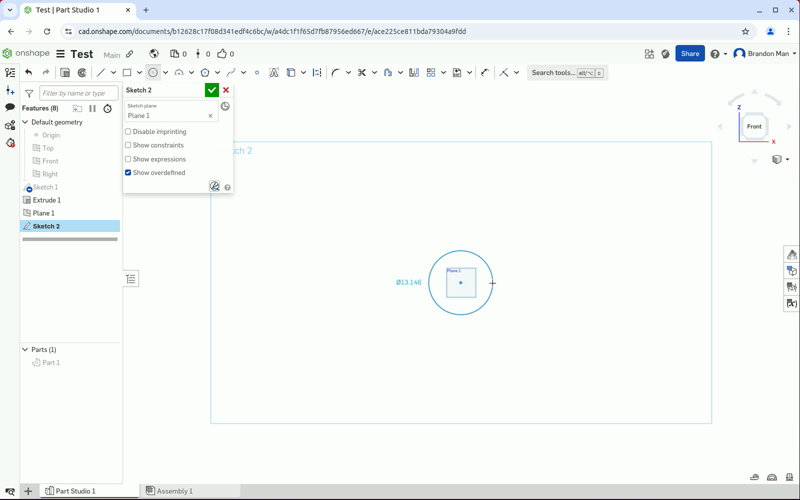
click(492, 282)
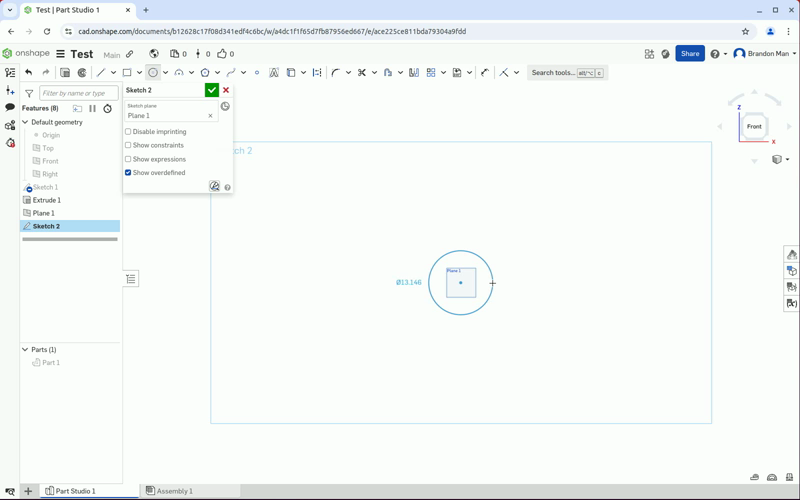
key(esc)
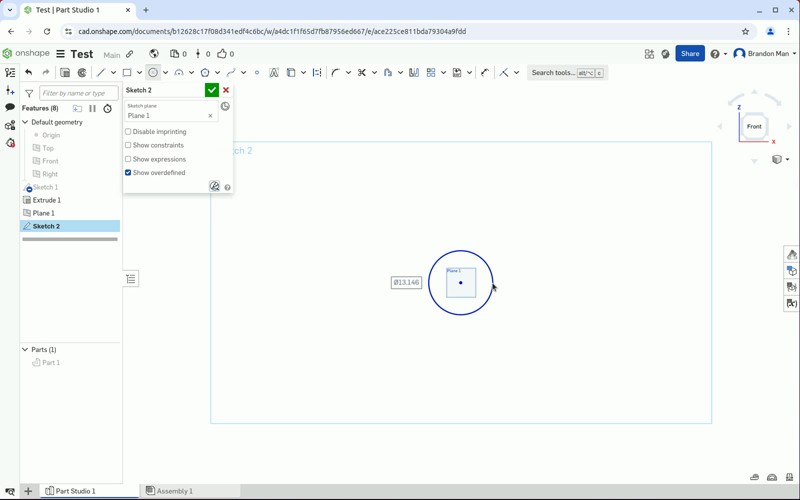
key(c)
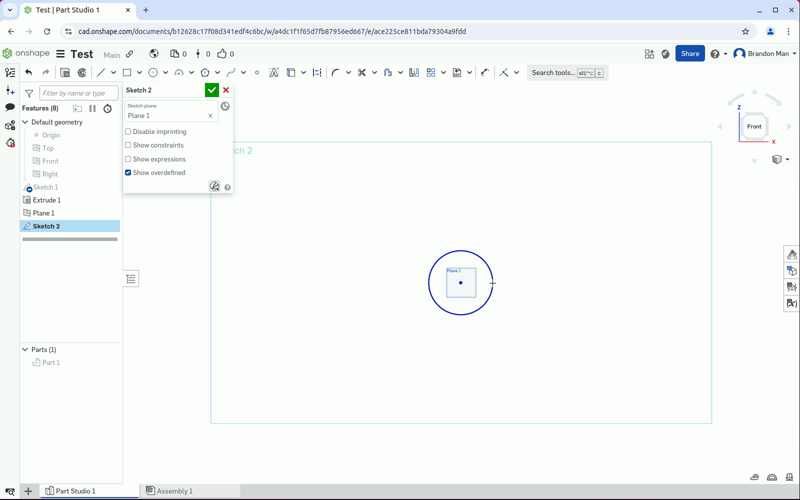
key_down(shift)
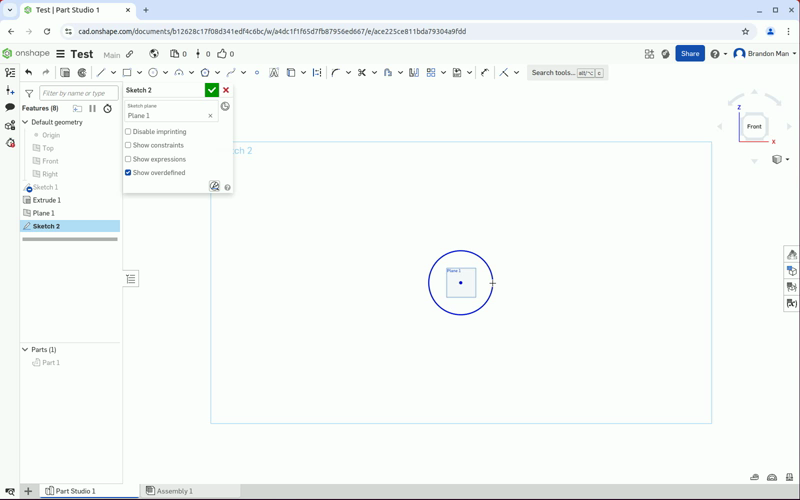
mouse_move(460, 282)
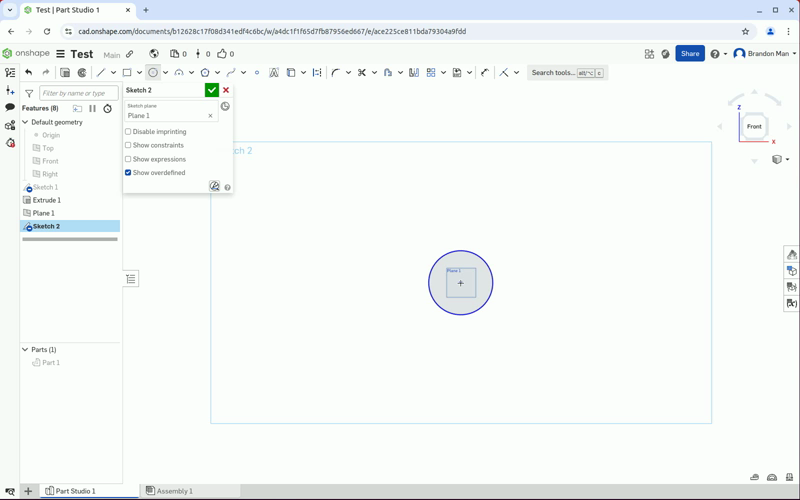
click(460, 282)
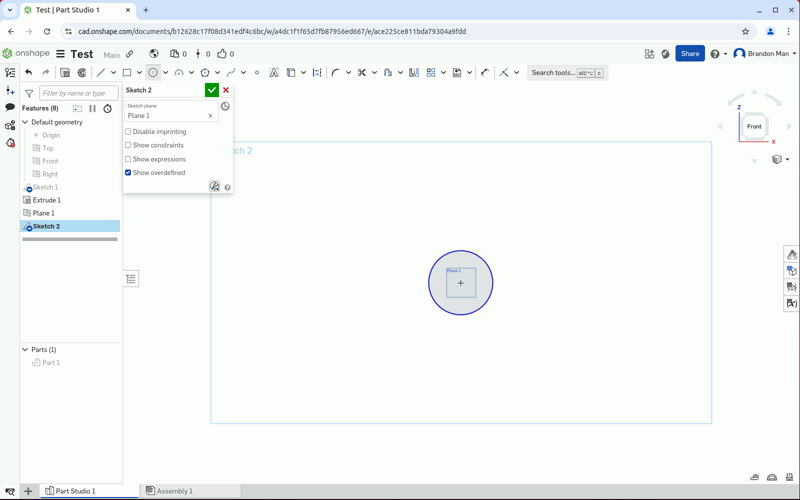
key_up(shift)
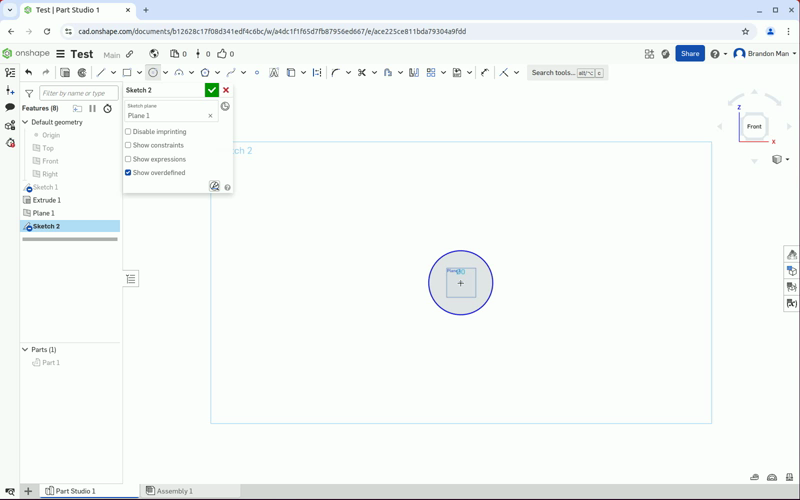
mouse_move(478, 282)
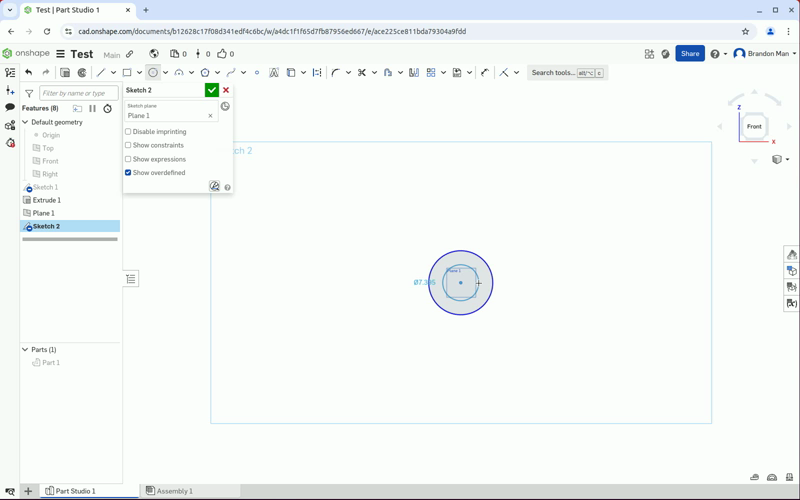
click(478, 282)
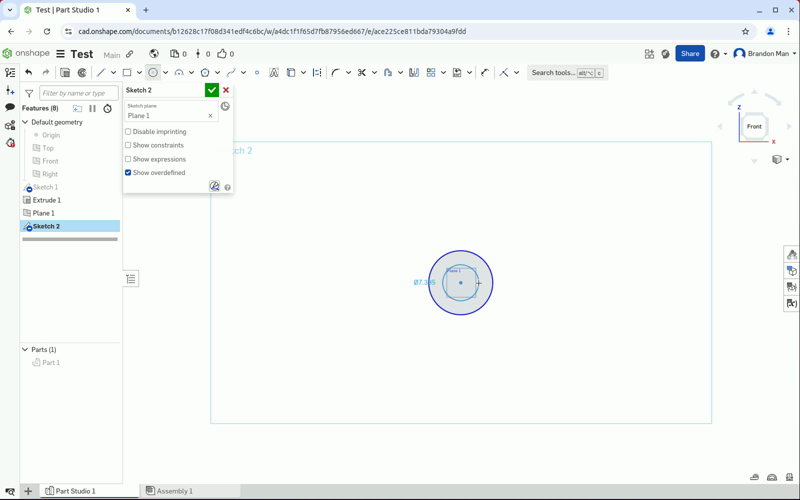
key(esc)
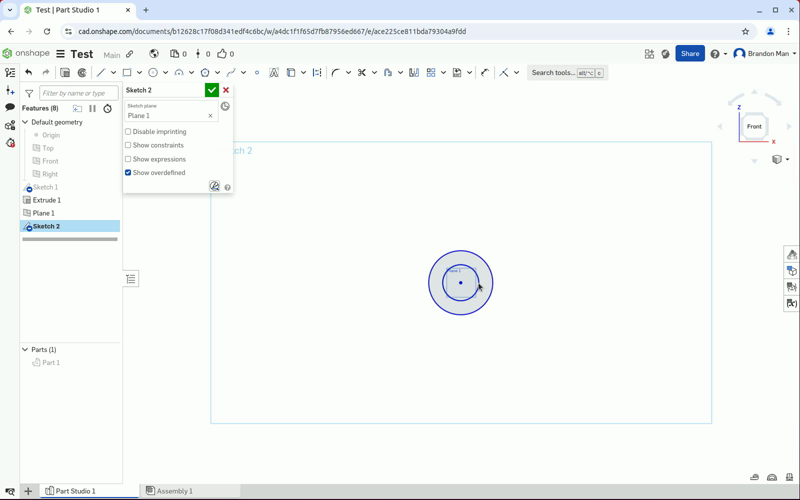
mouse_move(449, 299)
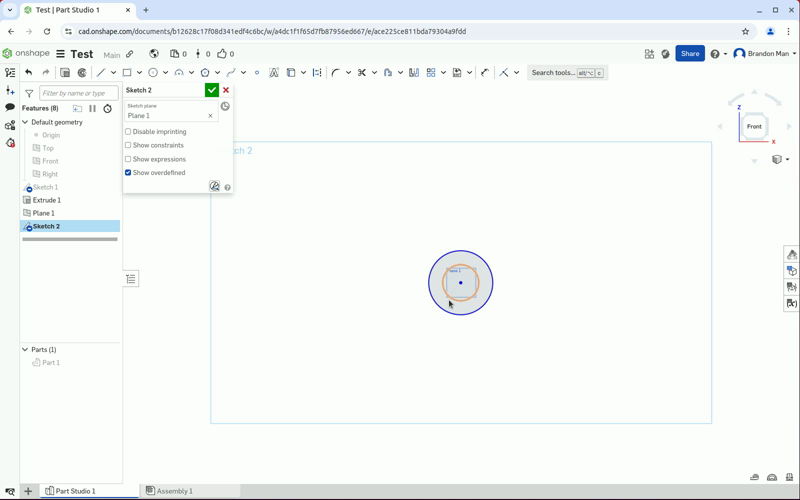
click(449, 299)
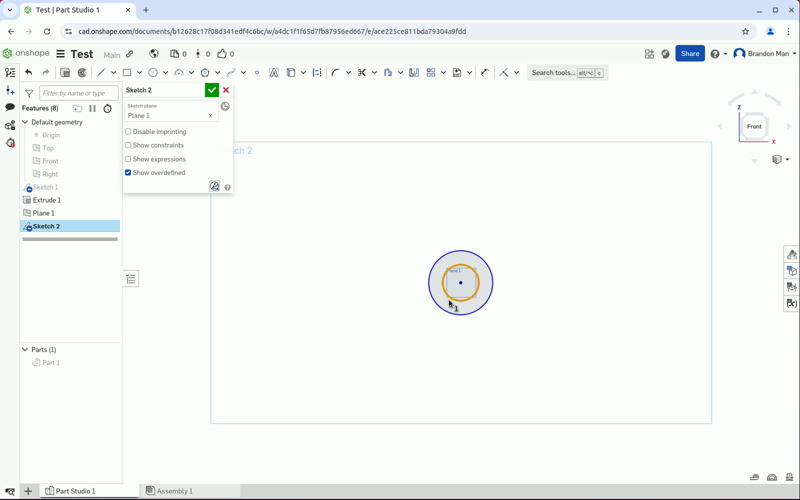
mouse_move(73, 352)
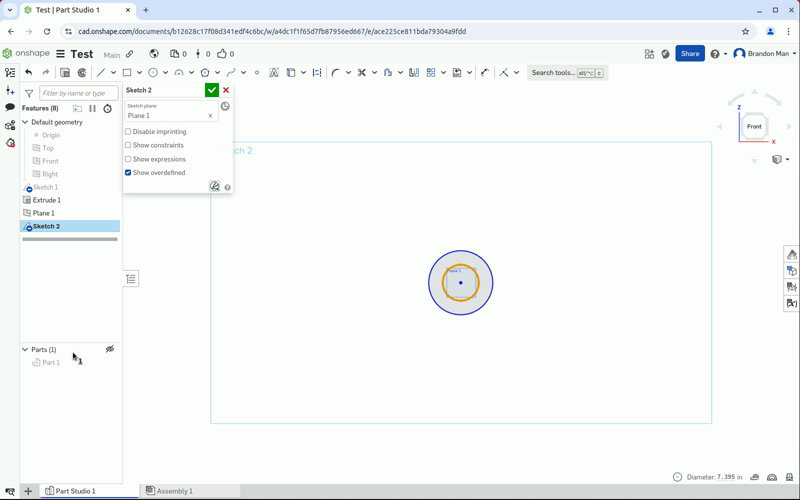
key(shift+y)
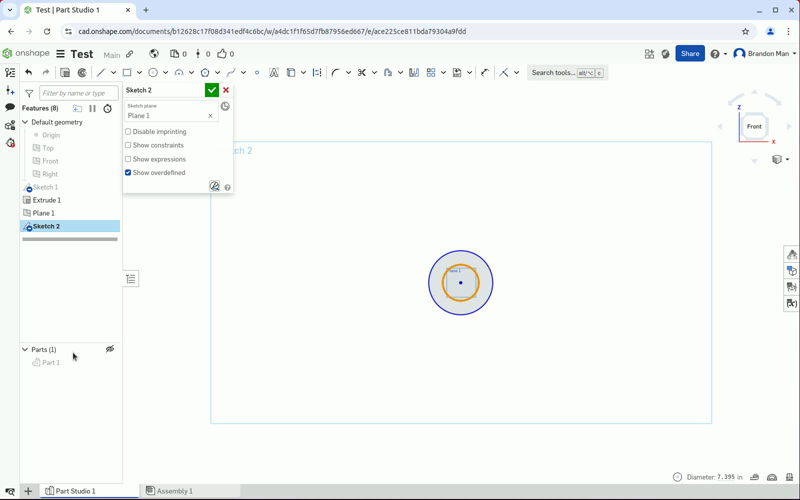
key(shift+e)
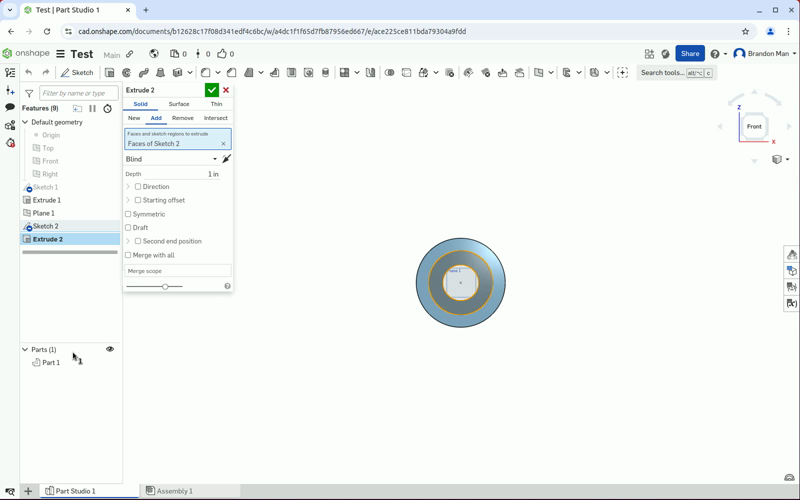
mouse_move(143, 106)
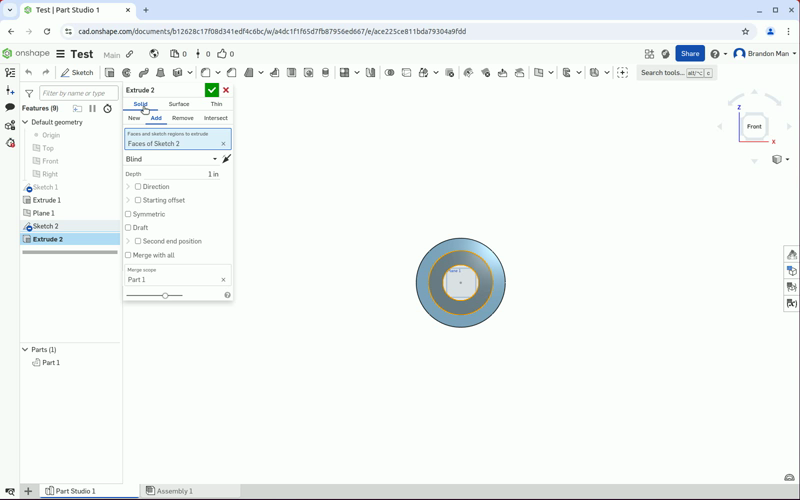
click(143, 106)
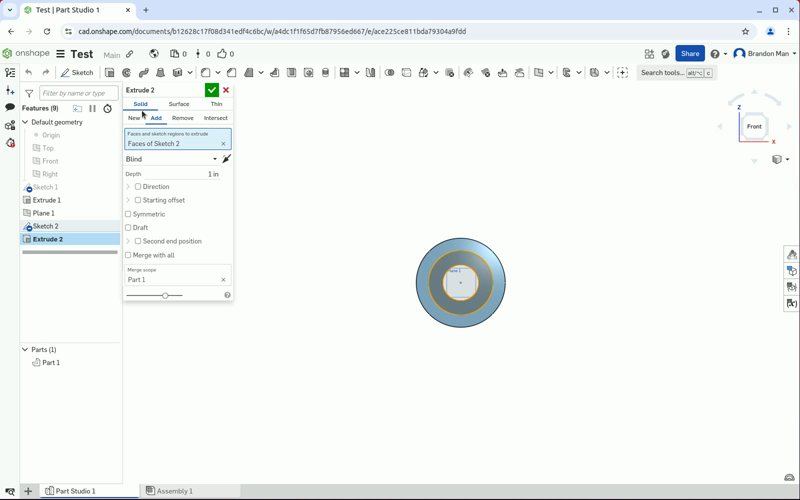
mouse_move(137, 120)
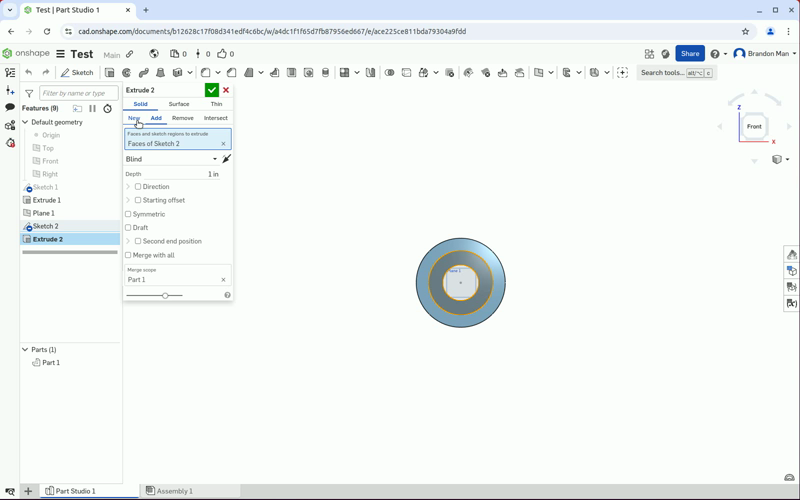
click(137, 120)
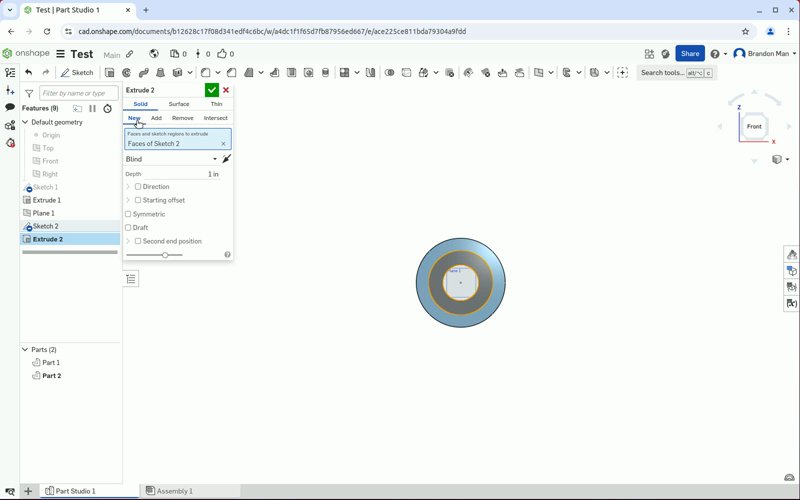
key(tab, 4)
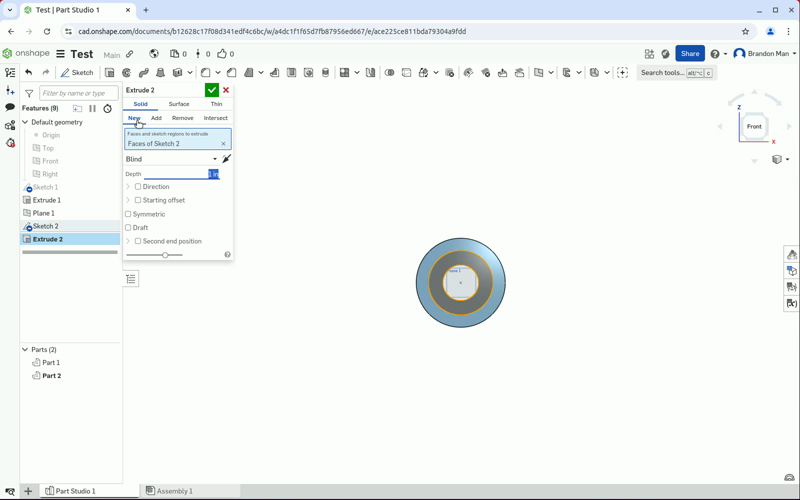
text(1.204)
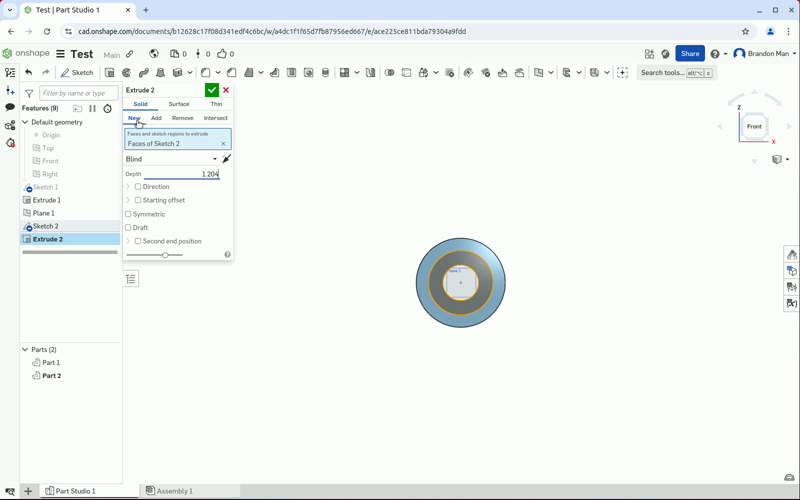
key(enter)
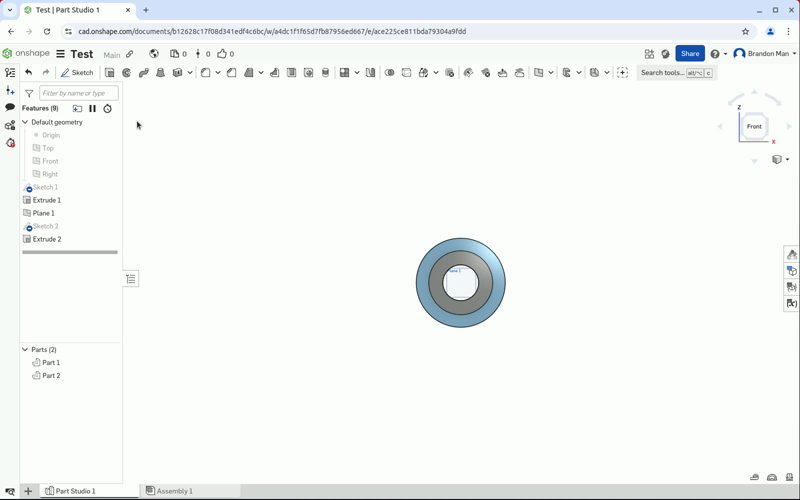
key(shift+h)
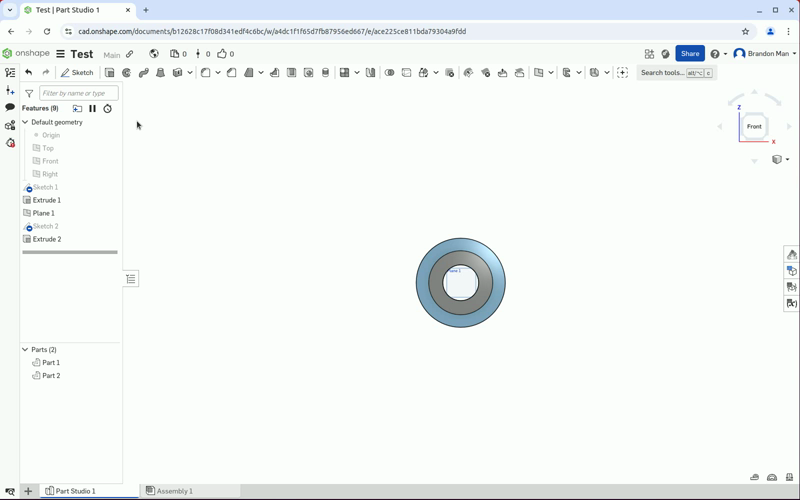
key(shift+h)
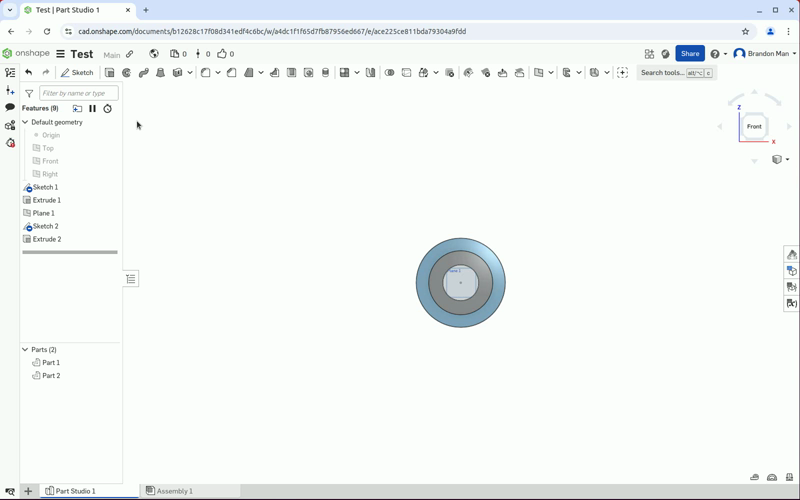
key(shift+7)
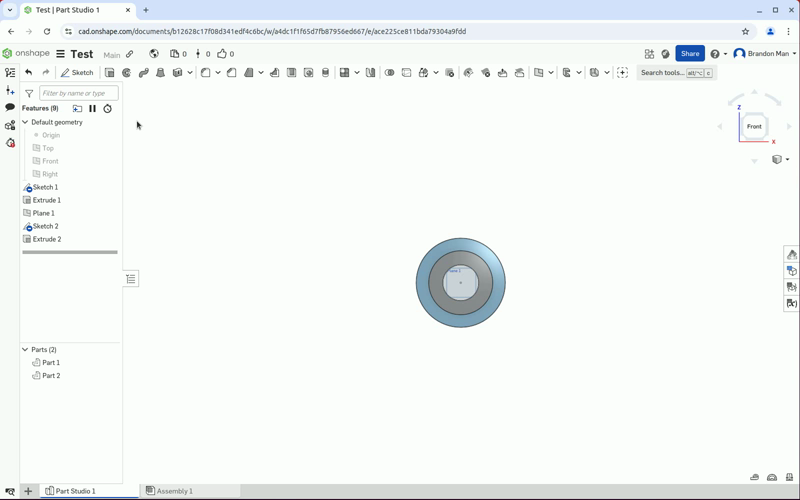
key(left, 2)
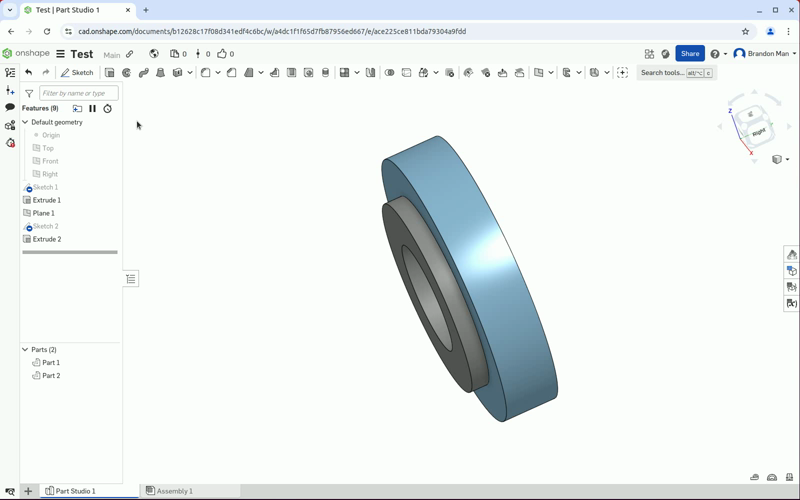
key(down, 2)
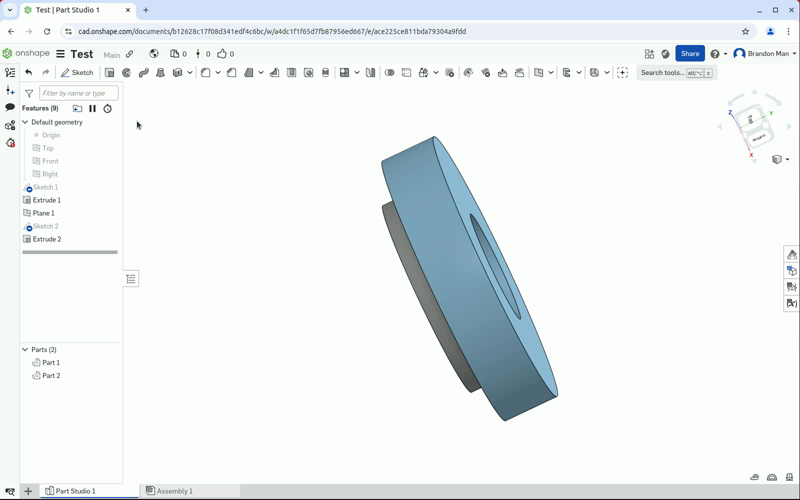
key(up, 2)
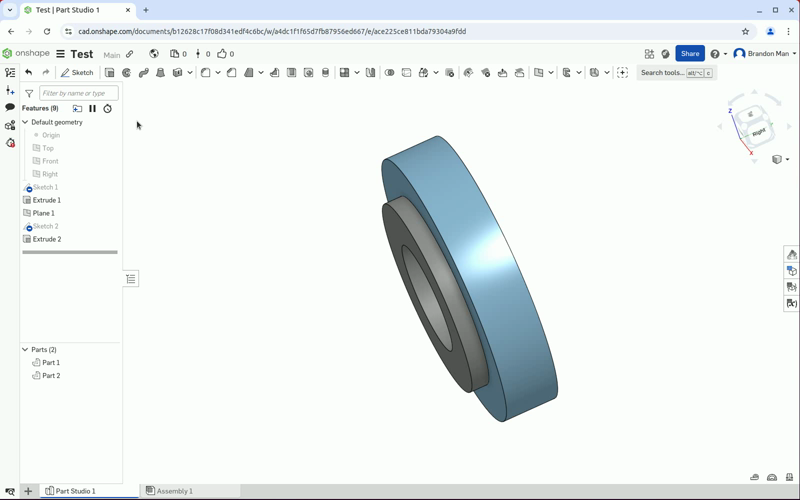
key(right, 2)
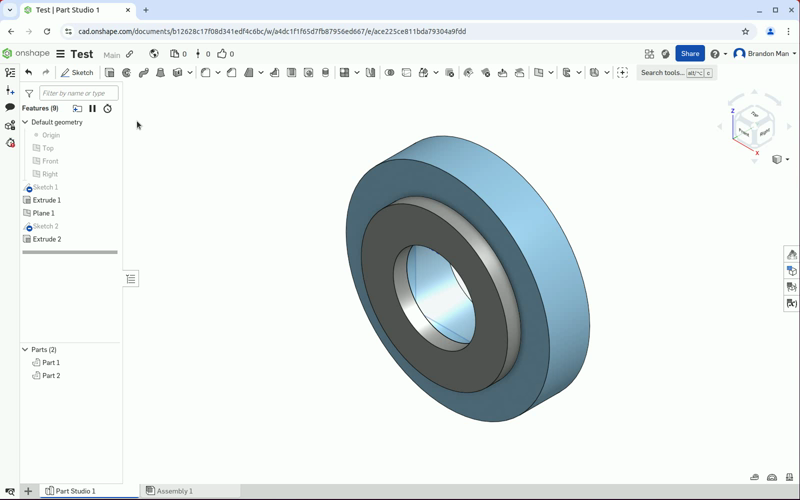
mouse_move(73, 189)
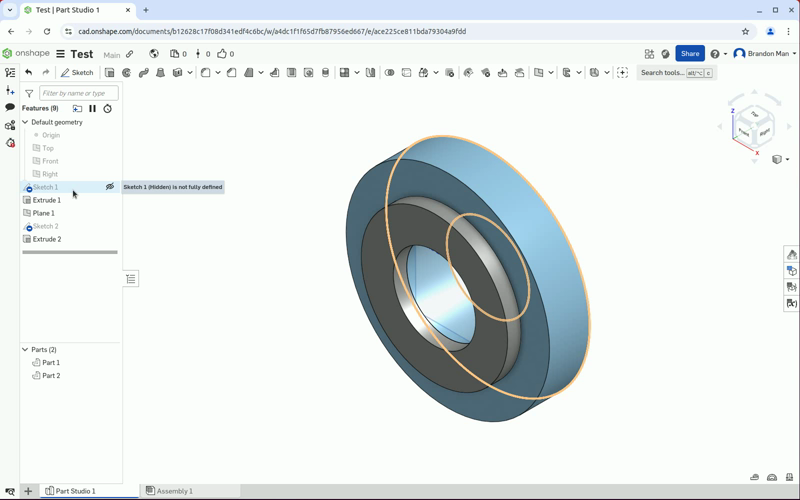
click(73, 189)